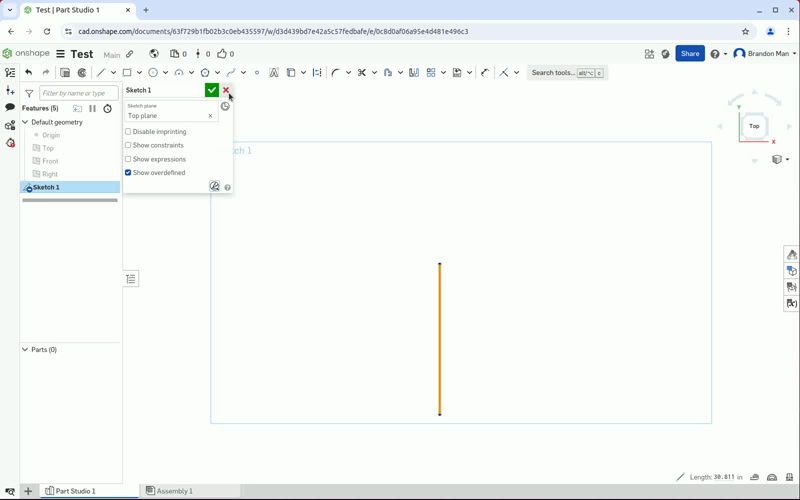
key(shift+h)
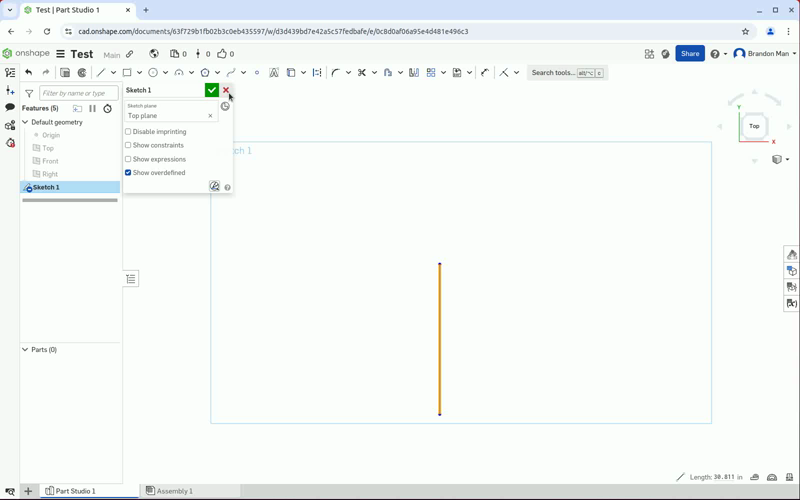
key(shift+s)
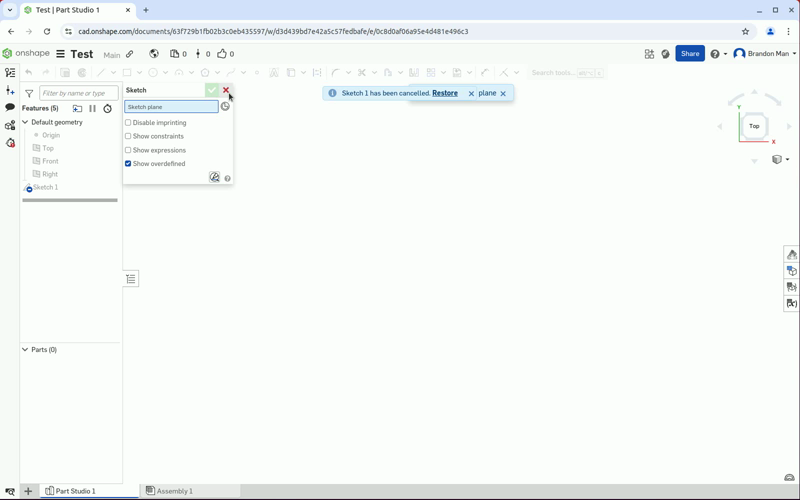
mouse_move(73, 150)
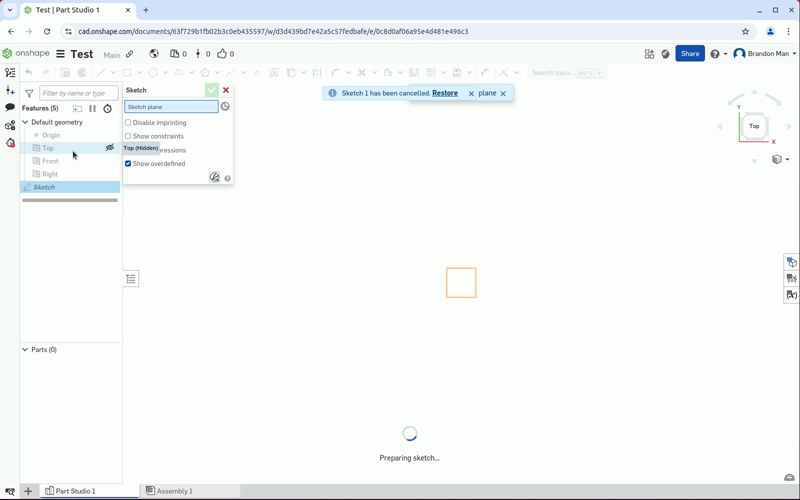
click(73, 150)
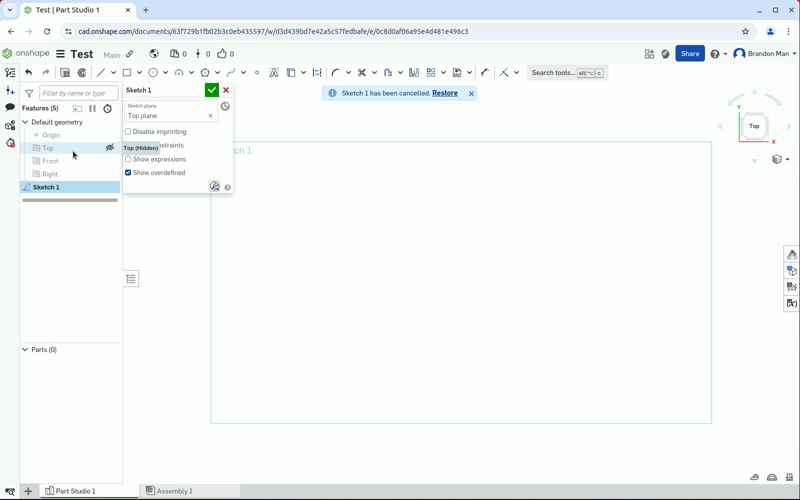
mouse_move(73, 352)
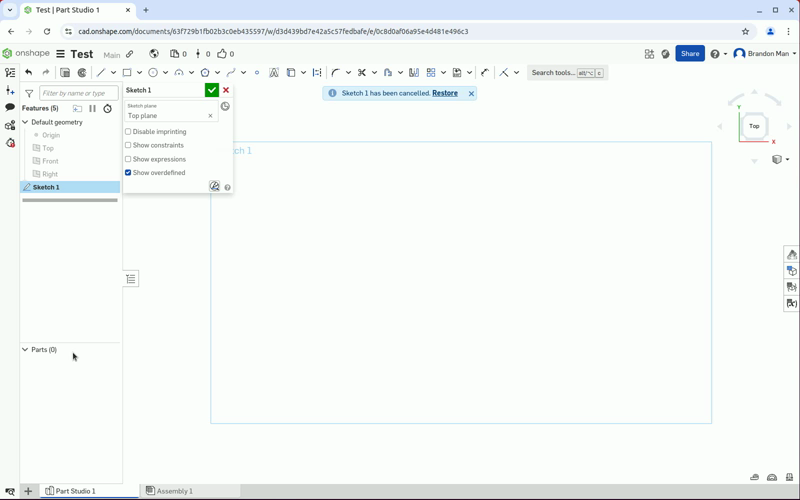
key(y)
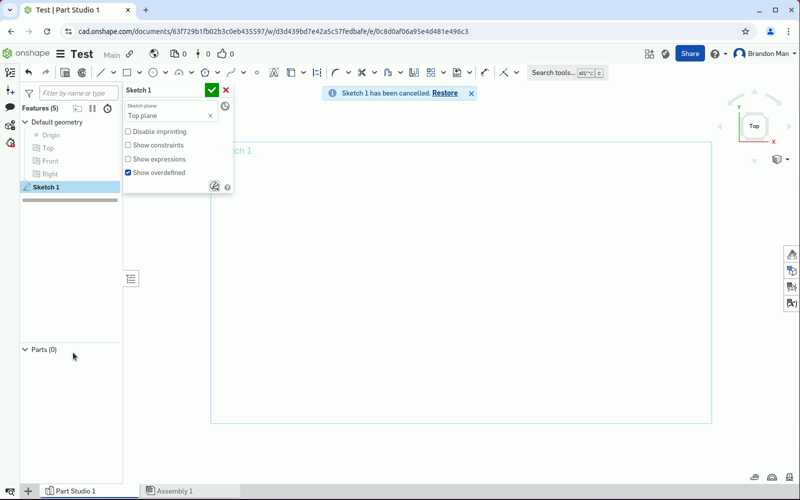
key(l)
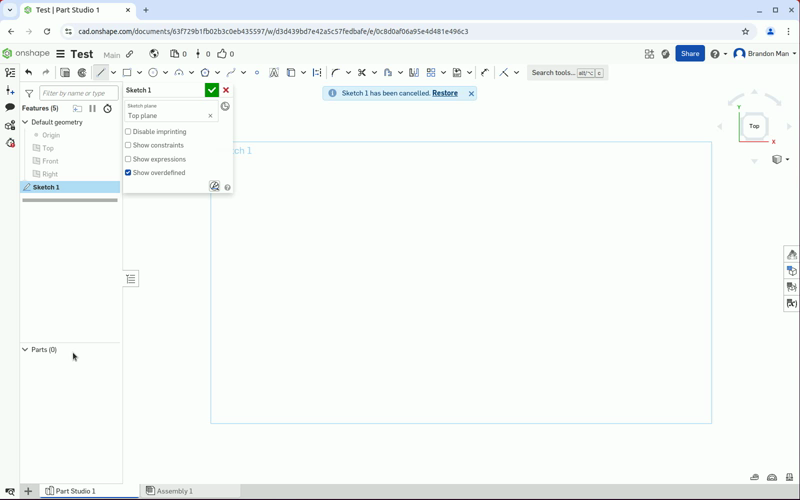
key_down(shift)
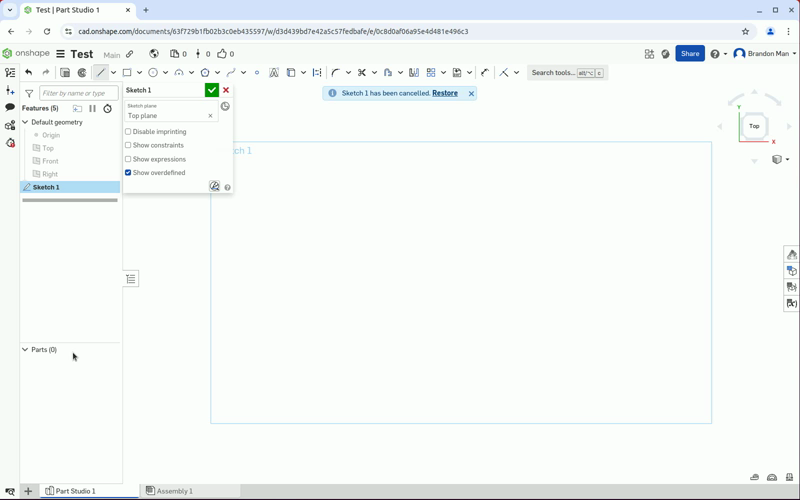
mouse_move(348, 329)
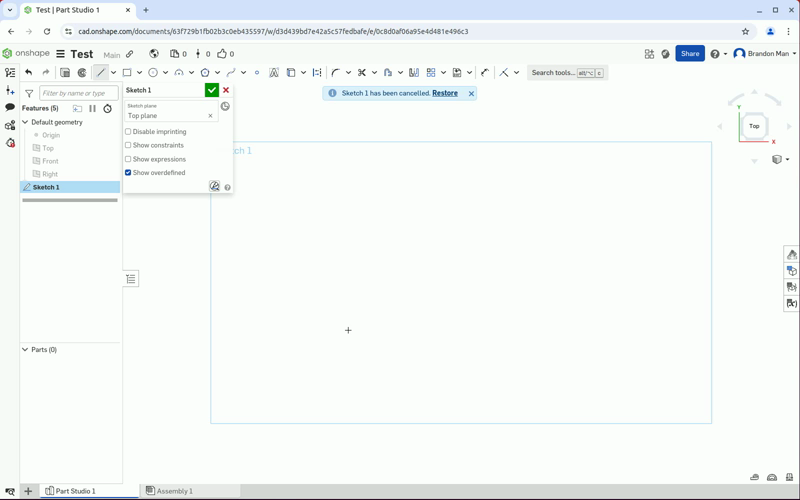
click(348, 329)
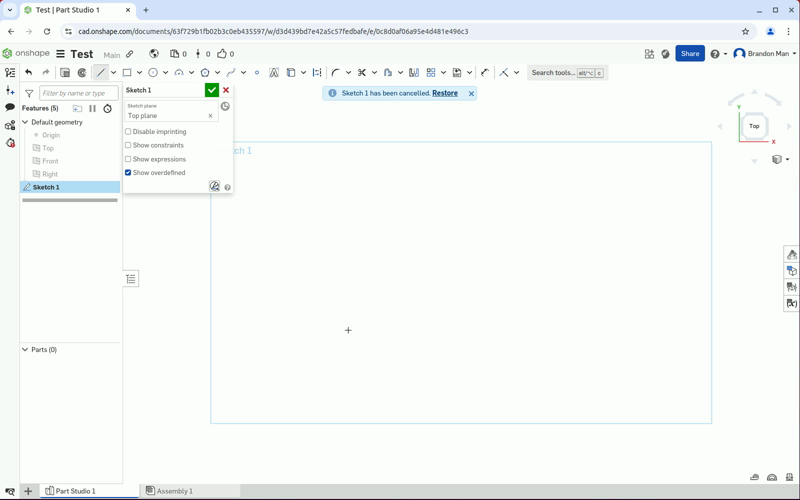
key_up(shift)
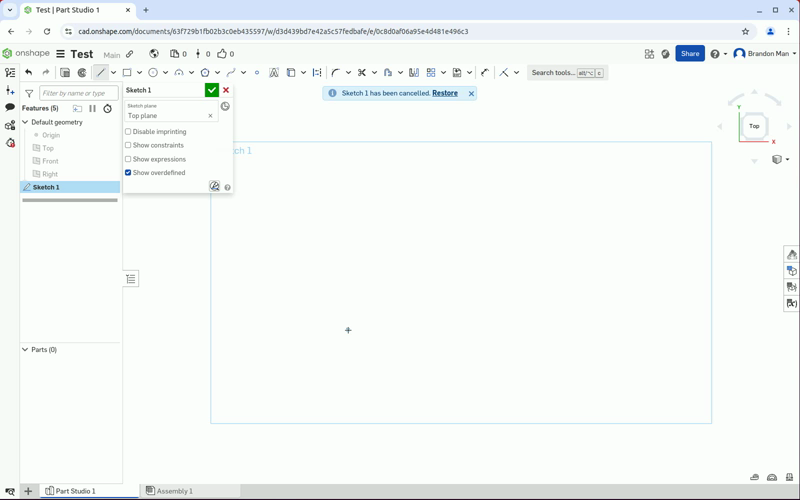
key_down(shift)
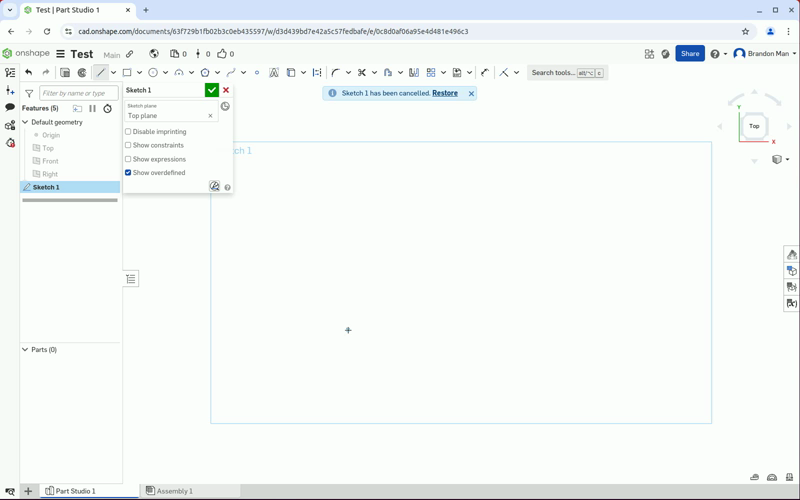
mouse_move(410, 329)
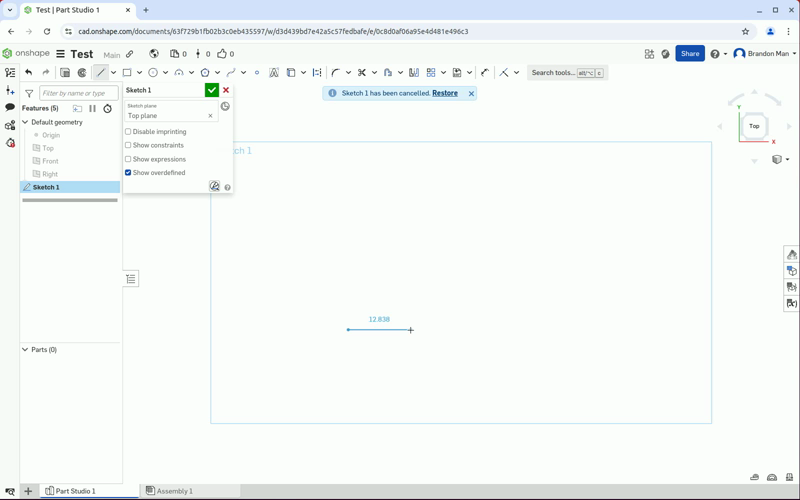
click(410, 329)
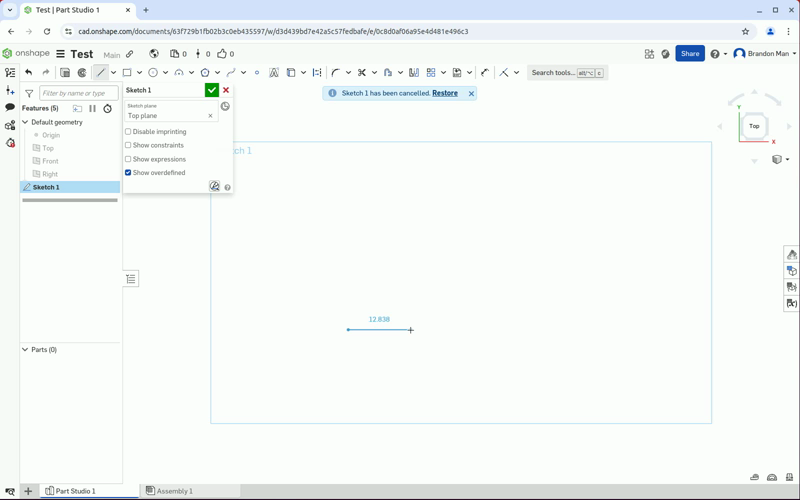
key_up(shift)
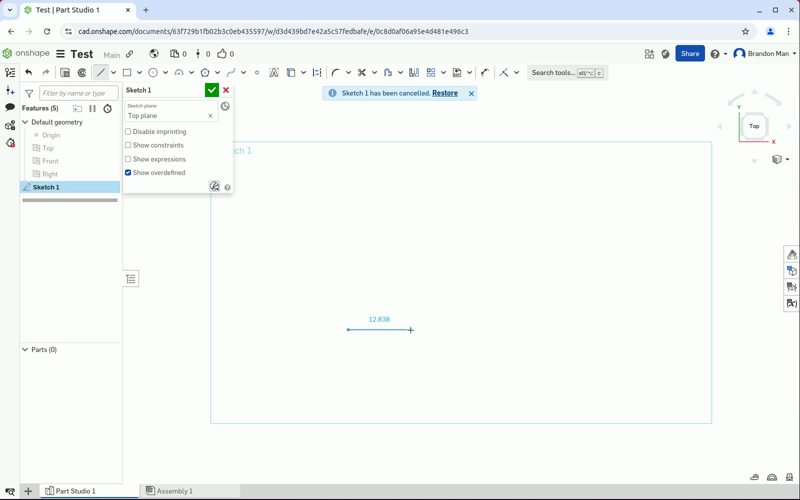
key_down(shift)
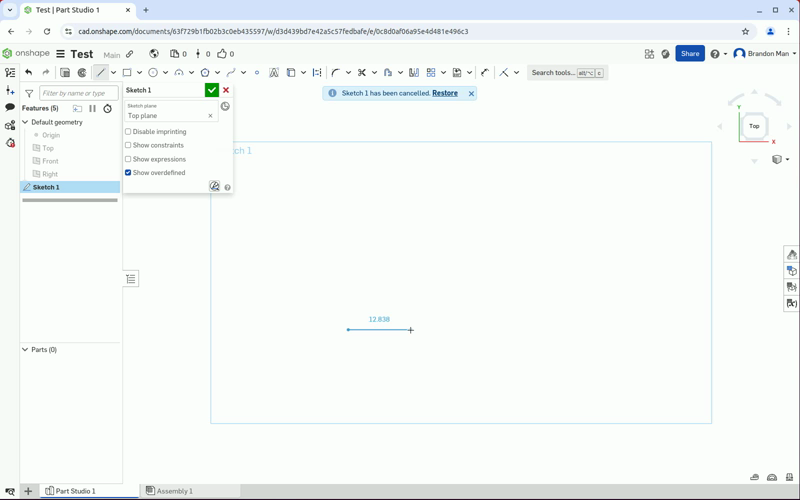
mouse_move(410, 232)
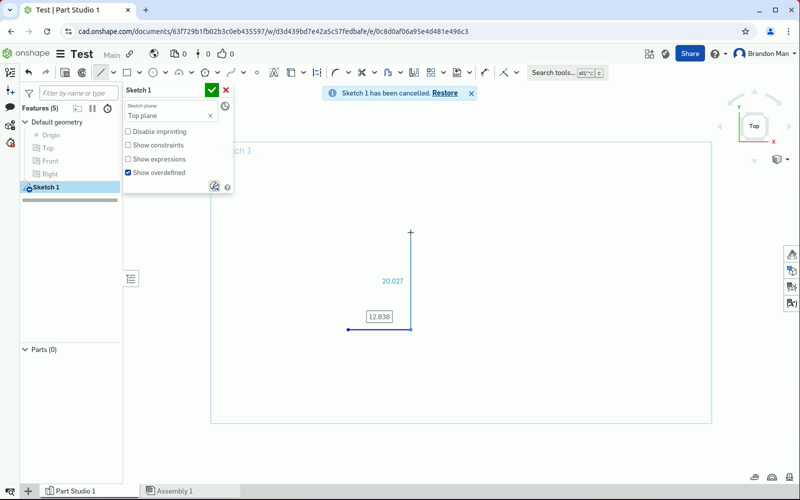
click(410, 232)
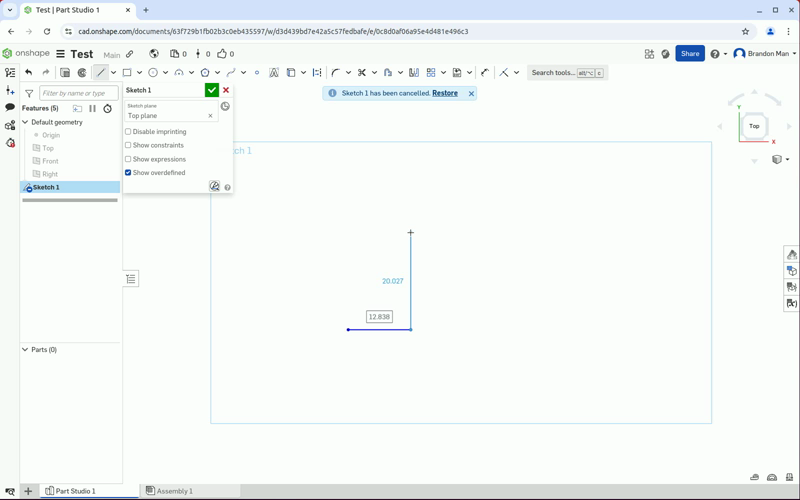
key_up(shift)
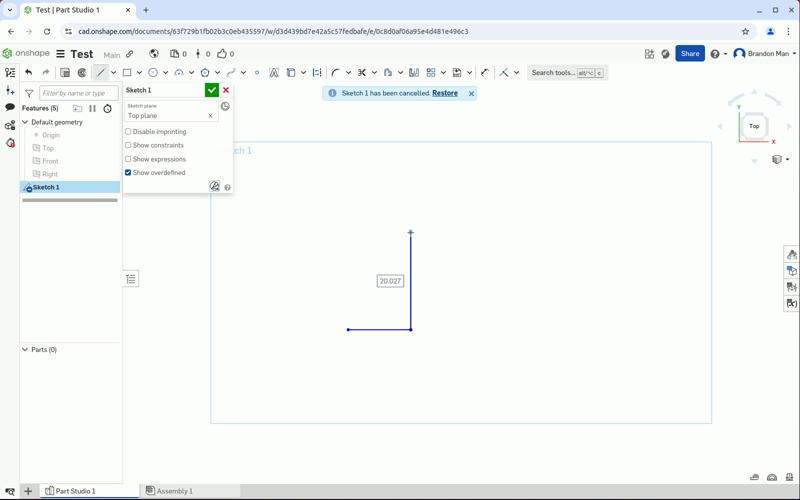
key_down(shift)
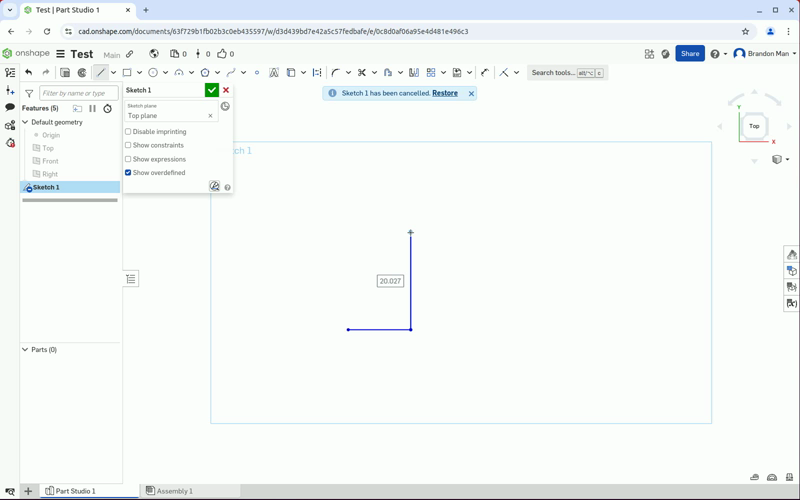
mouse_move(348, 232)
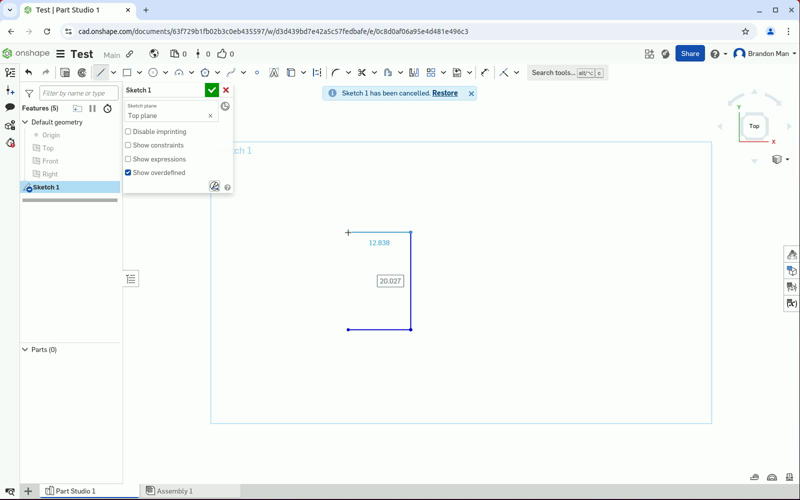
click(348, 232)
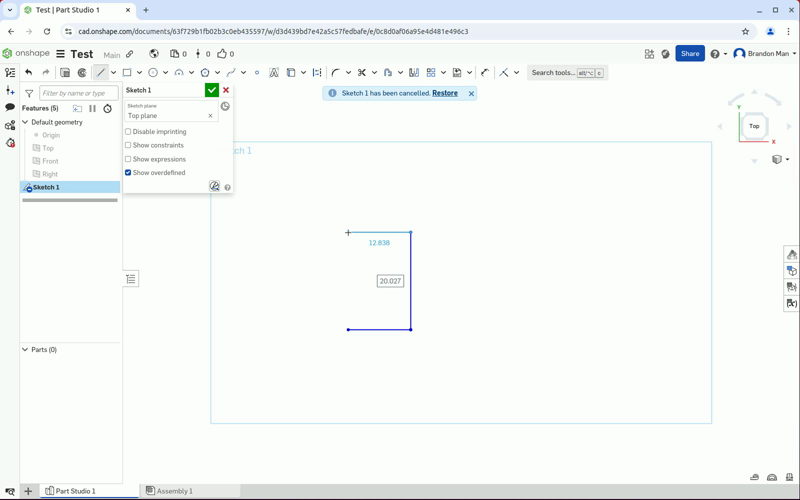
key_up(shift)
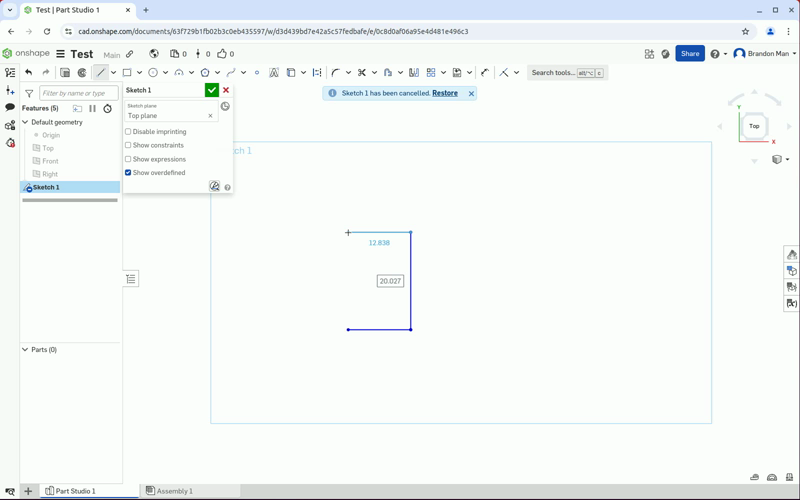
key_down(shift)
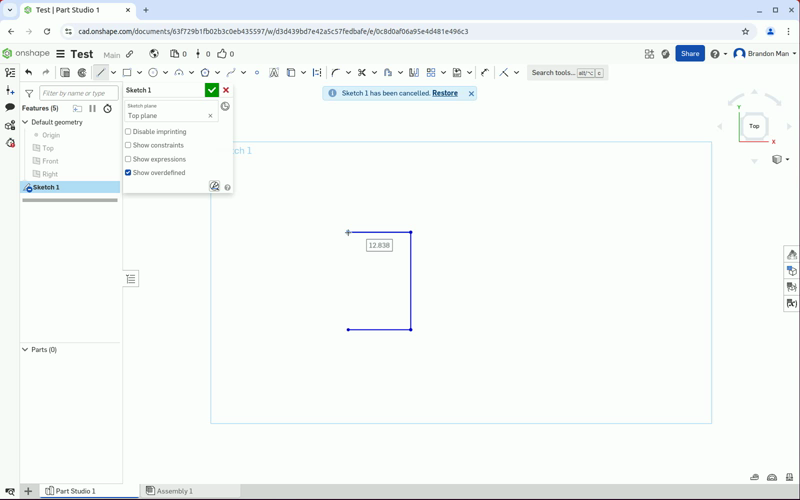
mouse_move(348, 329)
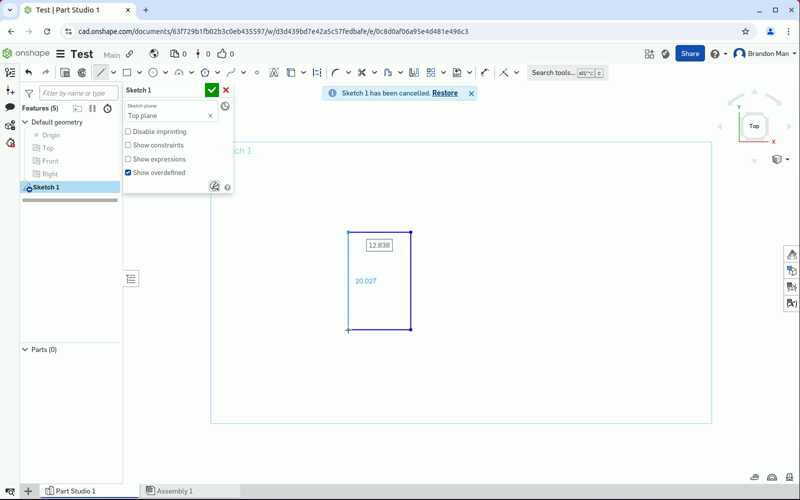
key_up(shift)
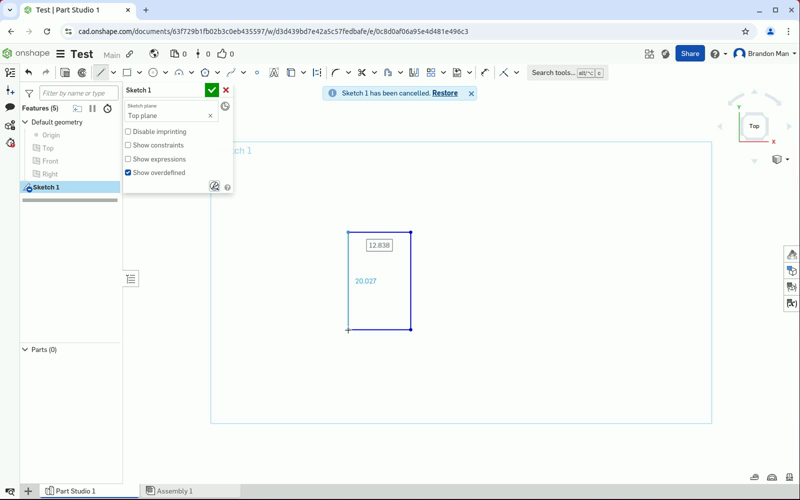
click(348, 329)
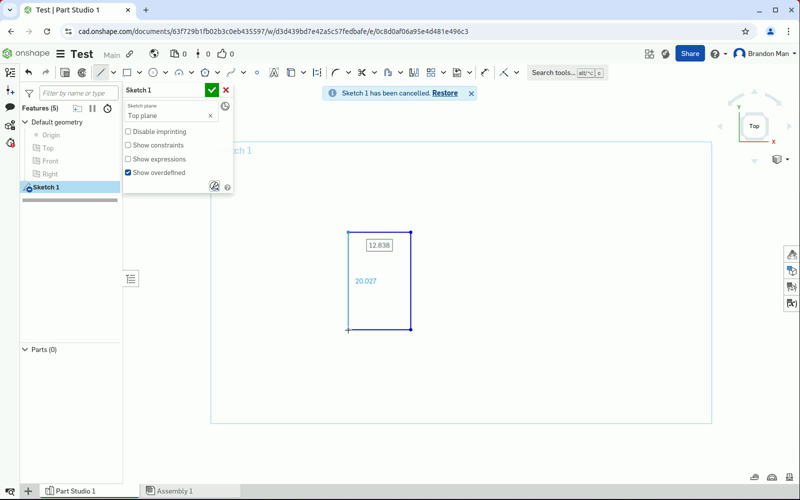
key(esc)
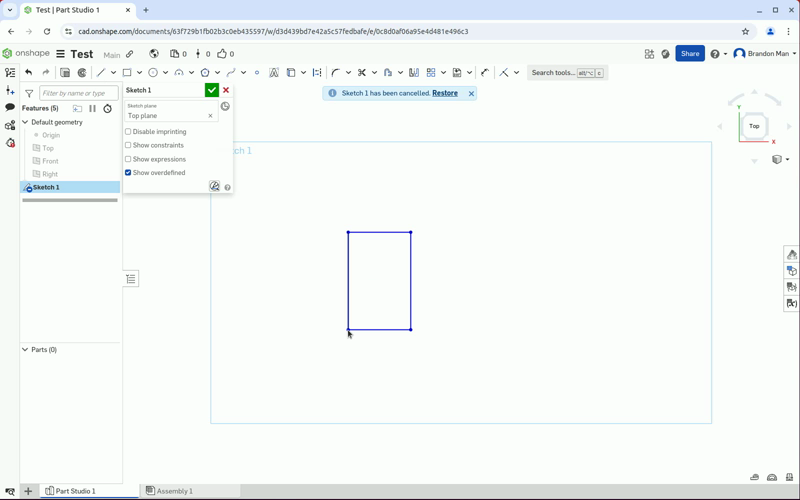
mouse_move(360, 311)
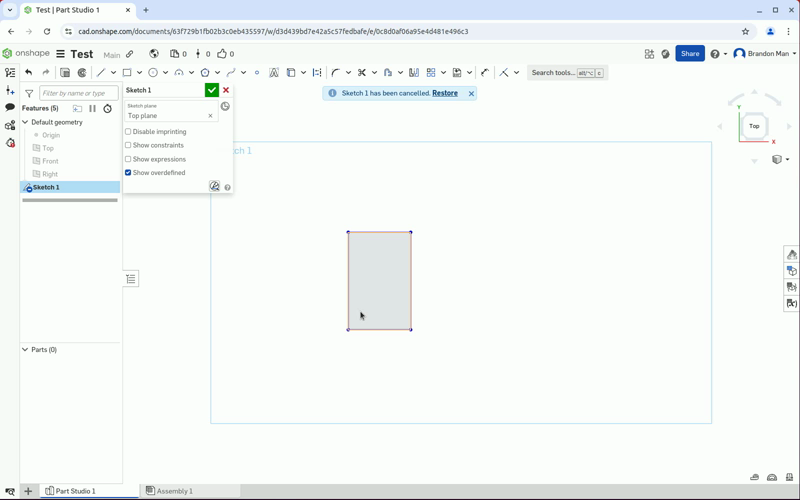
click(360, 311)
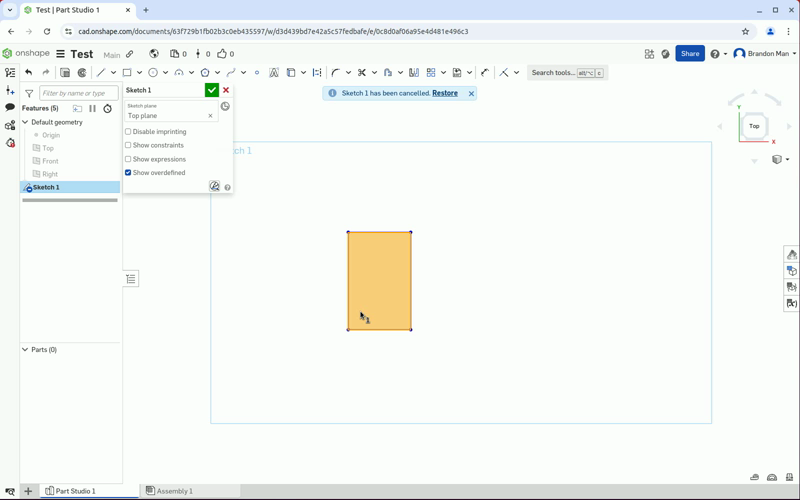
mouse_move(73, 352)
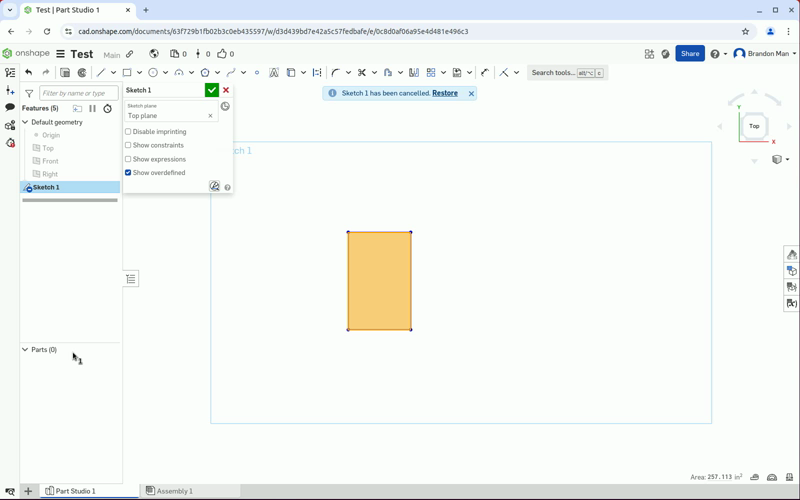
key(shift+y)
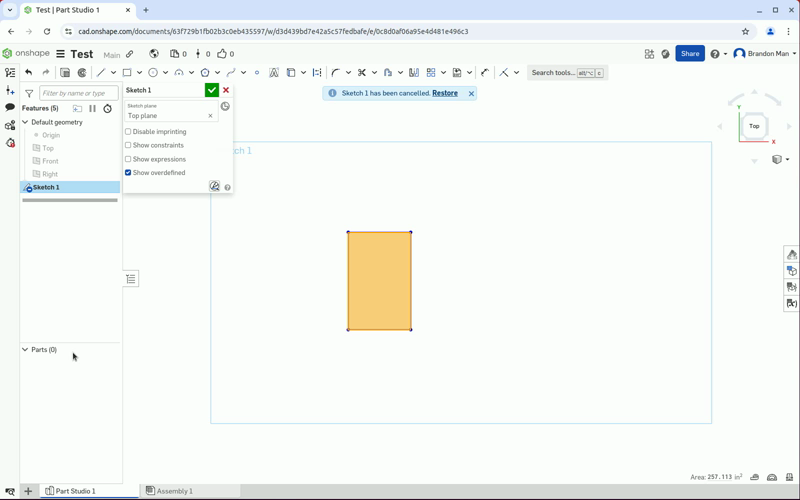
key(shift+e)
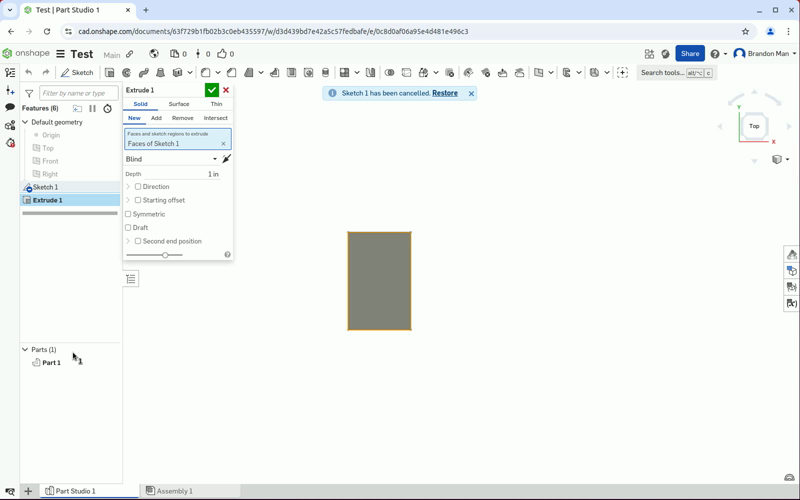
mouse_move(143, 106)
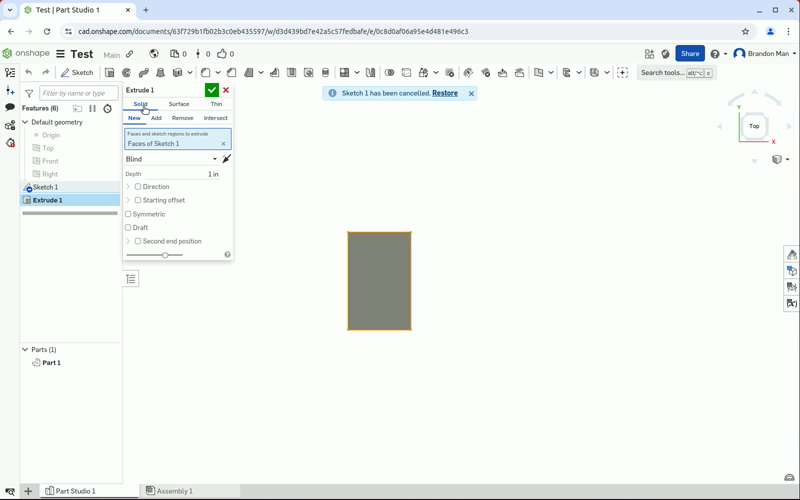
click(143, 106)
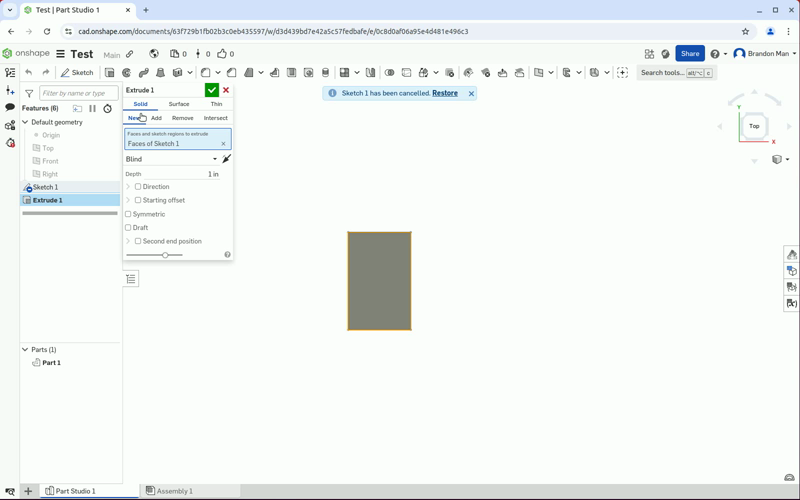
mouse_move(137, 120)
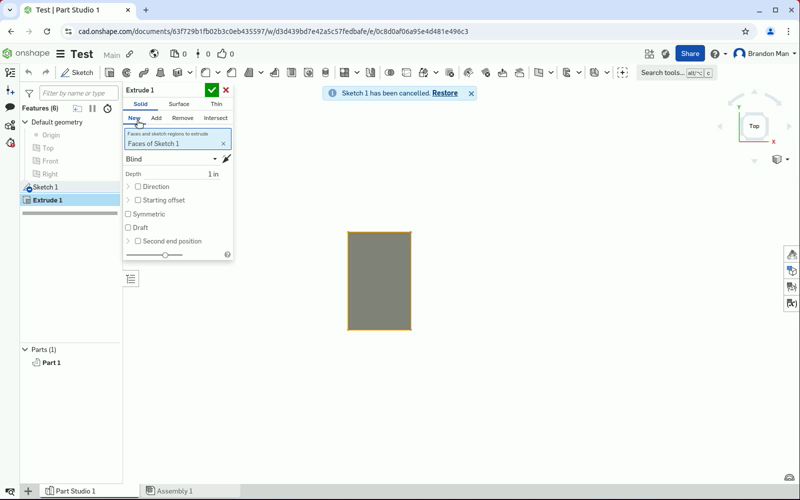
click(137, 120)
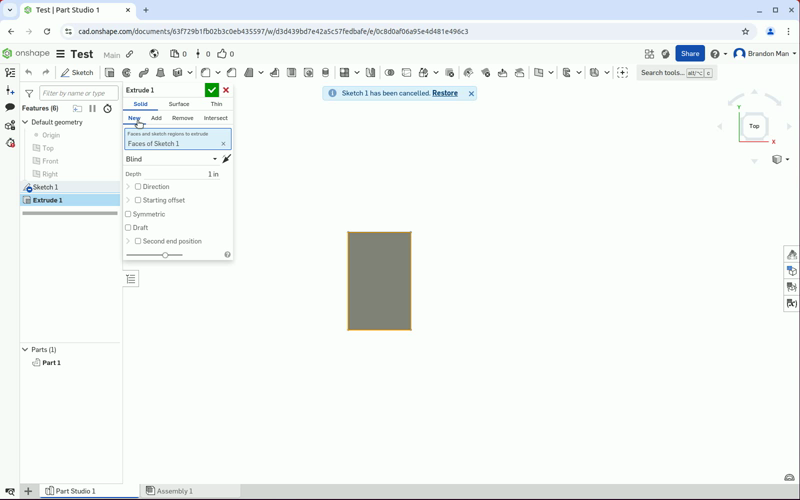
key(tab, 4)
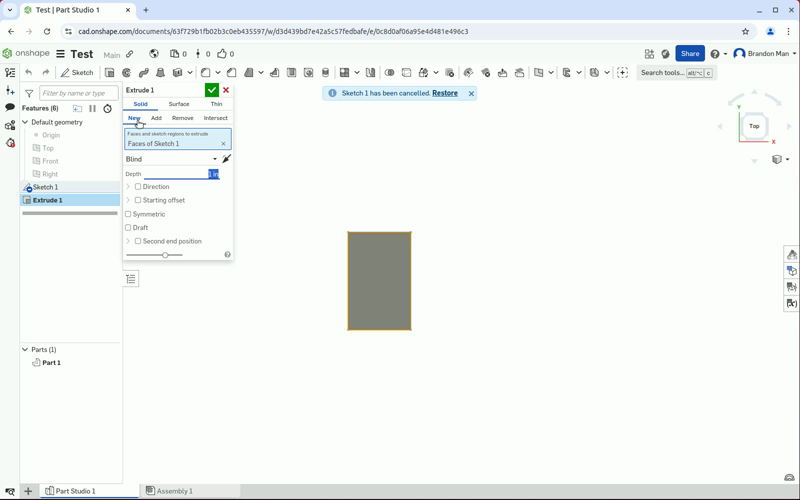
text(10.11)
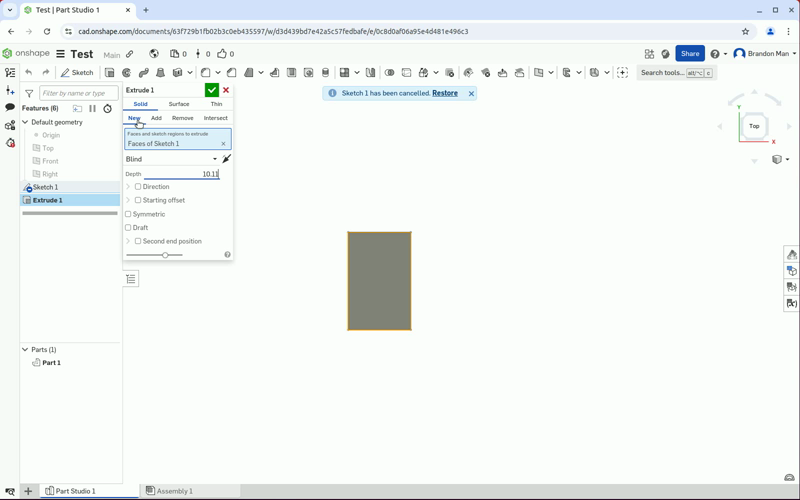
key(enter)
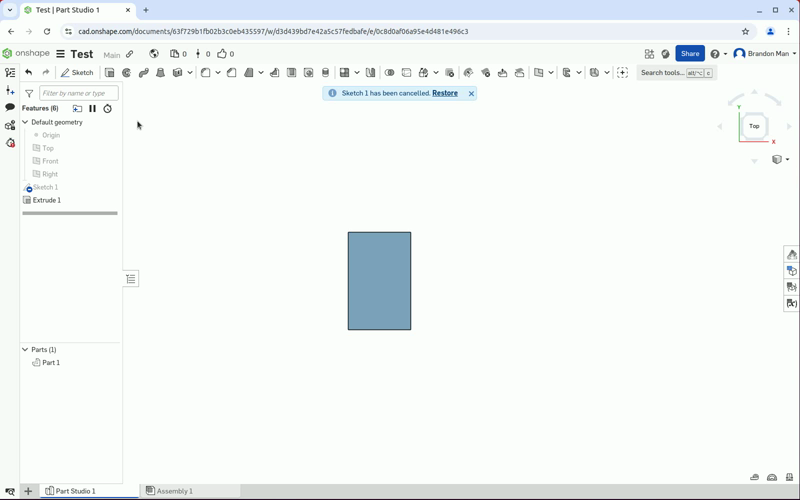
key(shift+h)
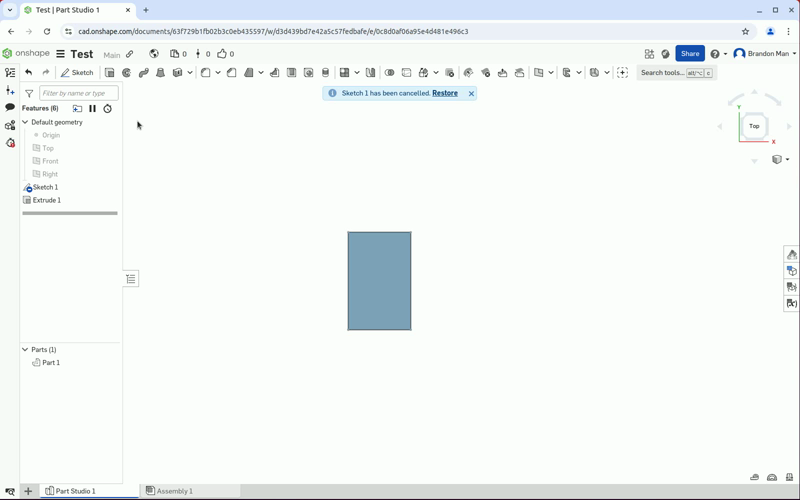
key(shift+h)
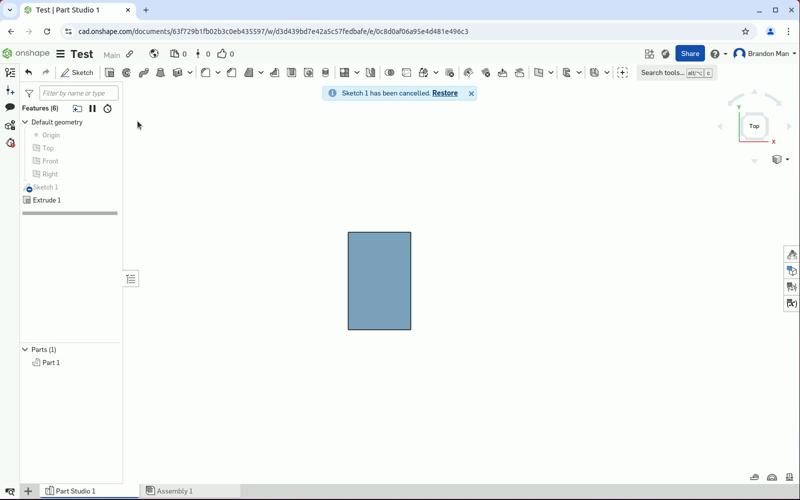
mouse_move(73, 189)
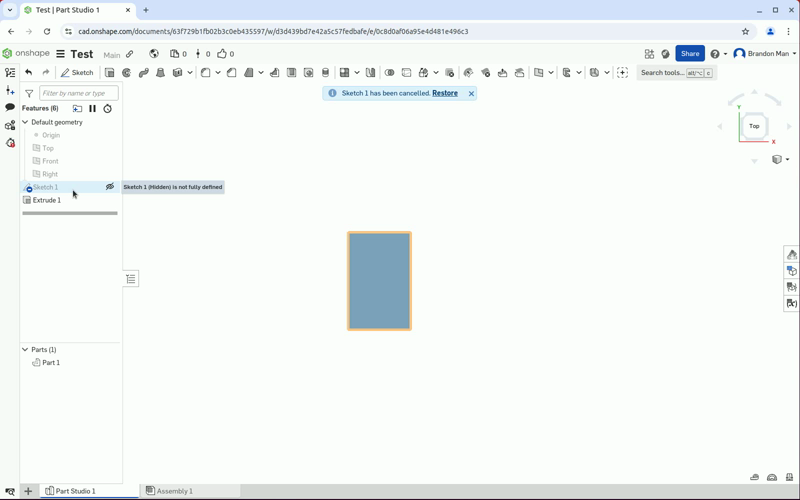
click(73, 189)
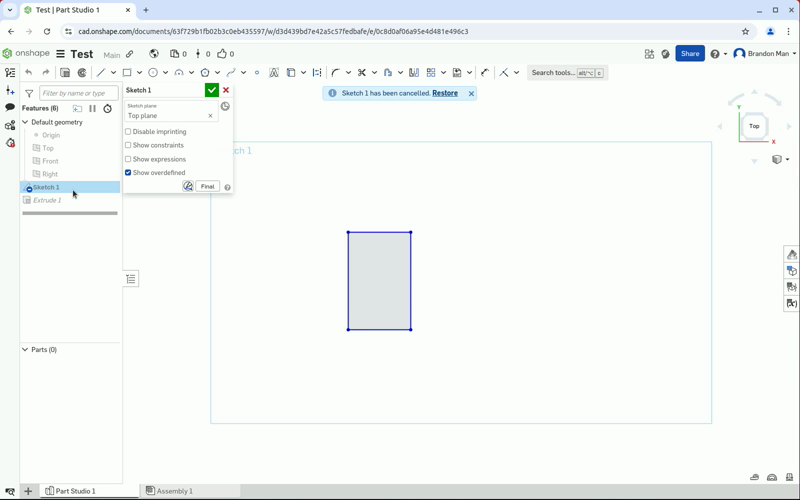
mouse_move(229, 92)
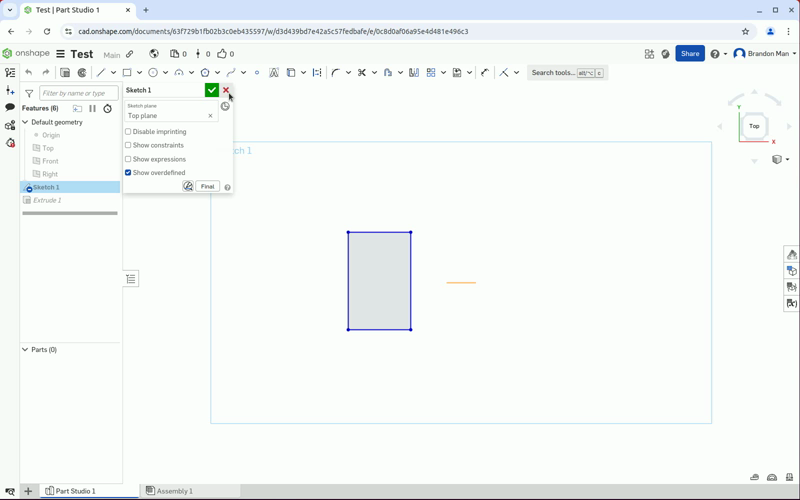
click(229, 92)
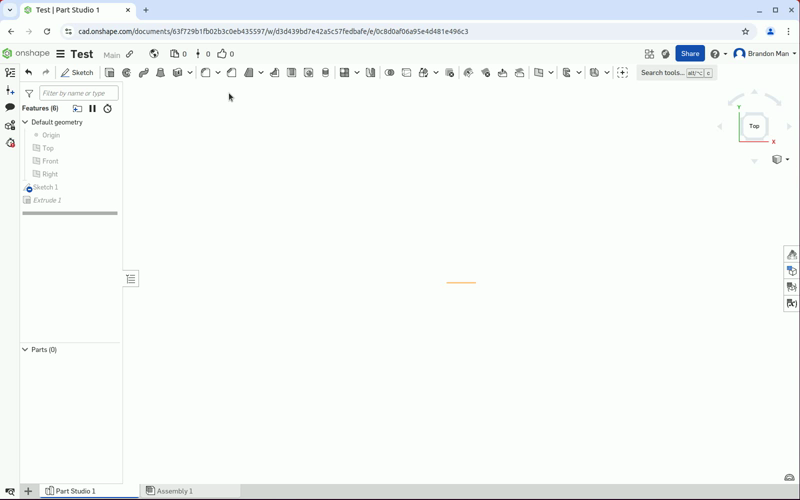
mouse_move(73, 352)
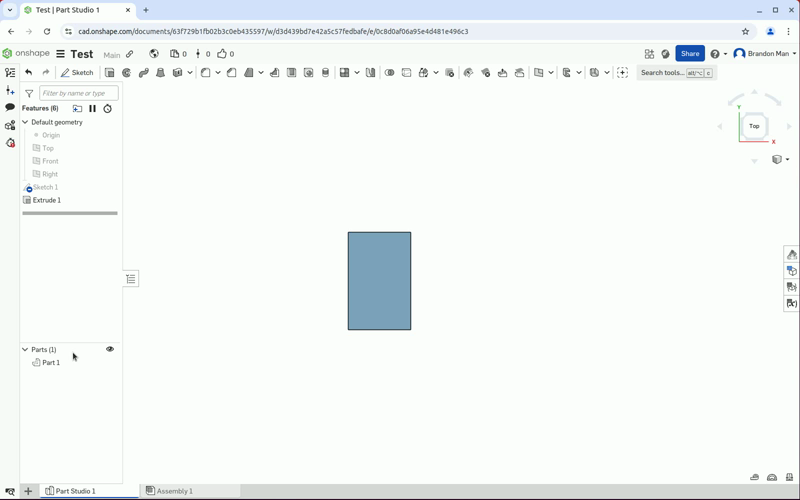
key(y)
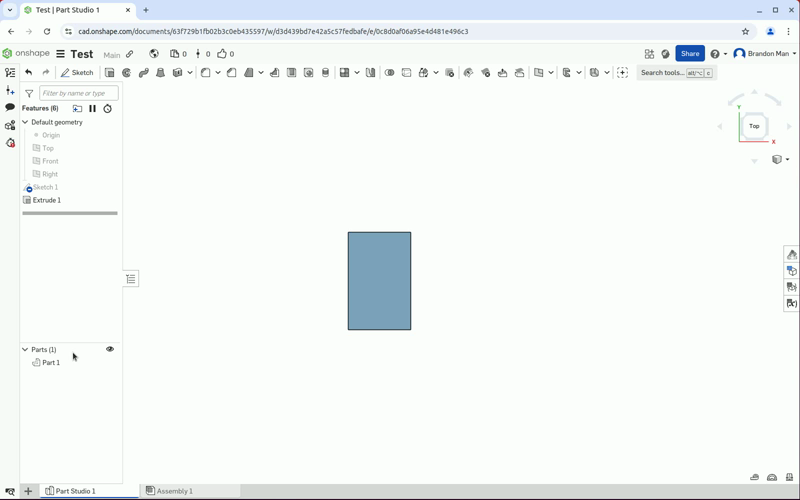
key(shift+p)
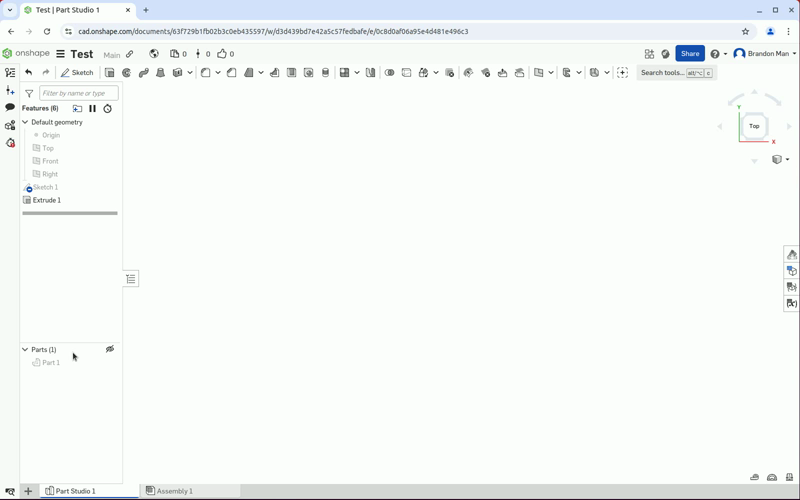
key(space)
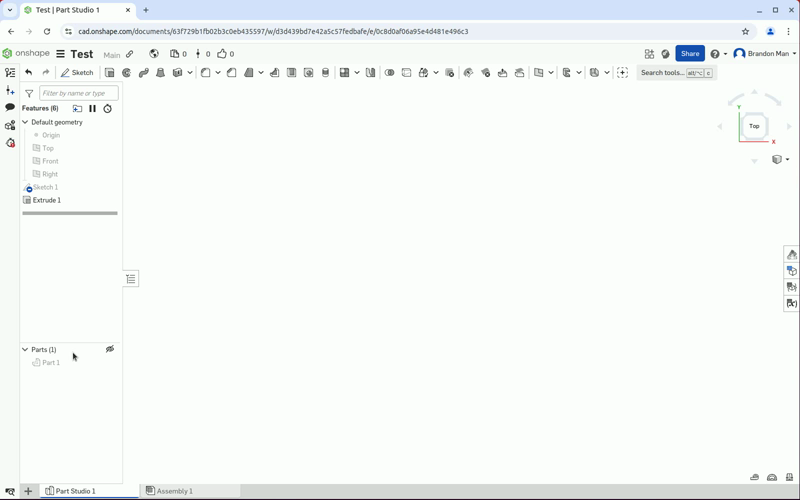
key_down(shift)
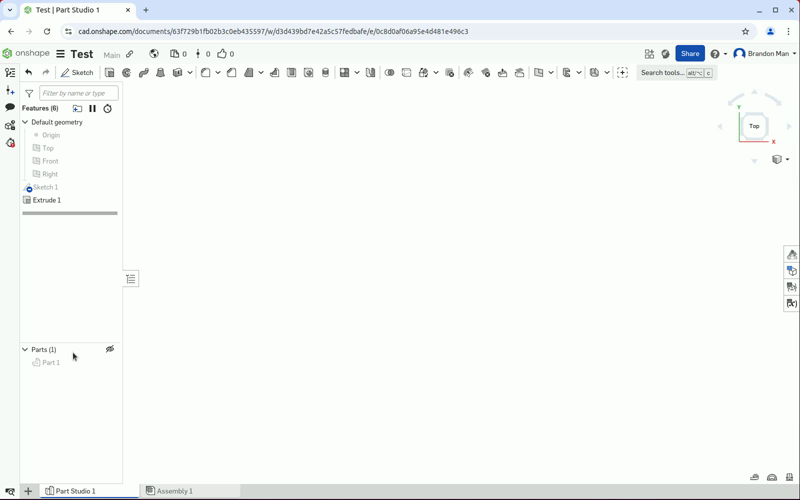
key(up)
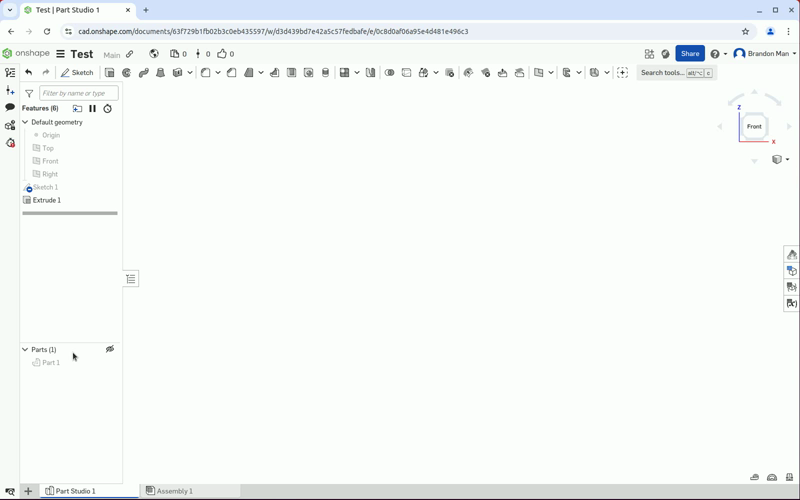
key_up(shift)
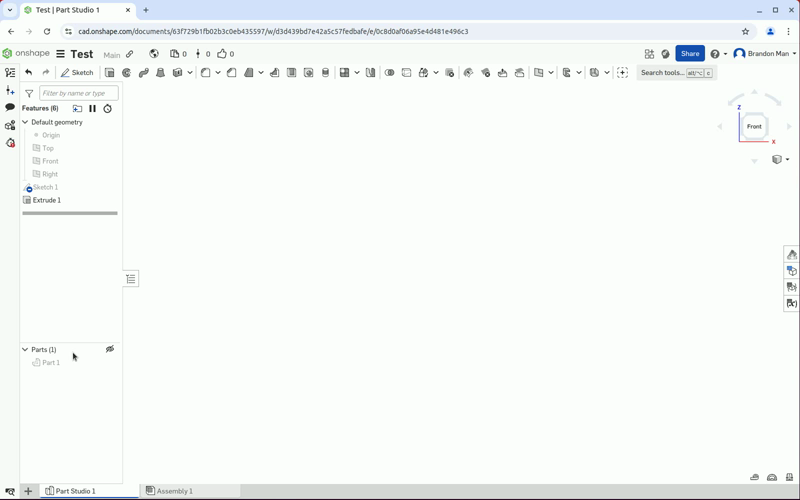
key(space)
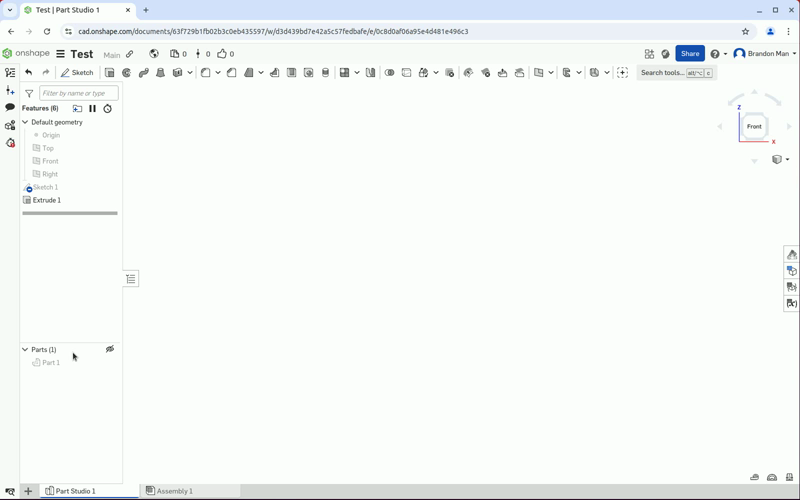
key_down(shift)
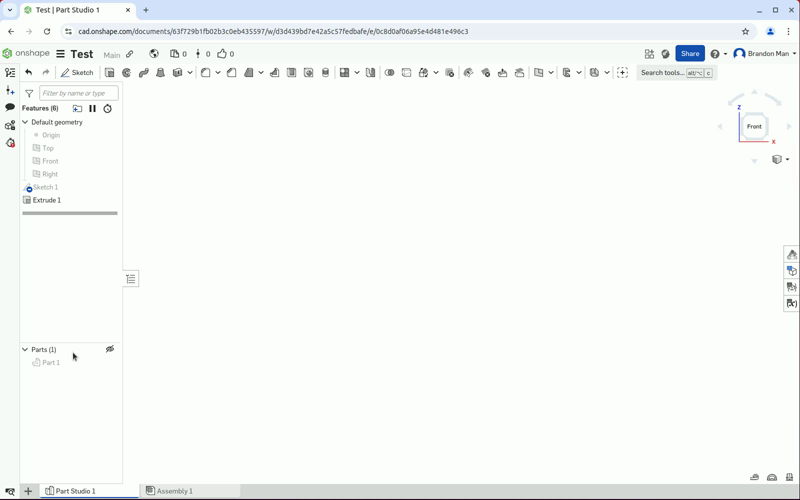
key(left)
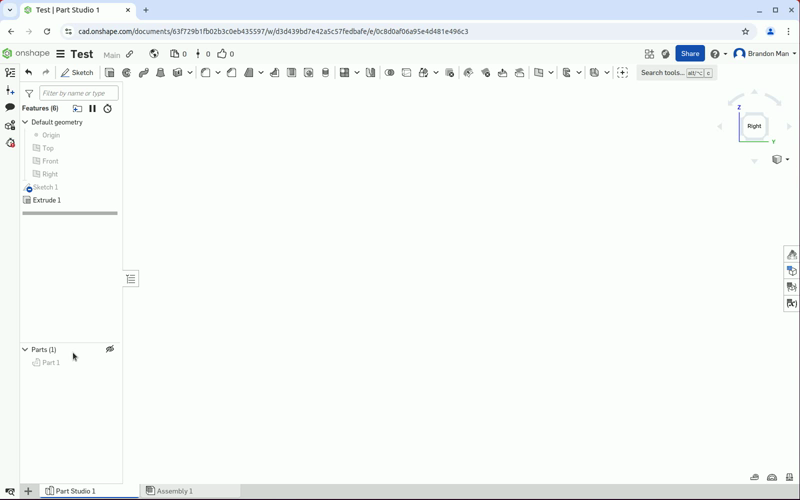
key_up(shift)
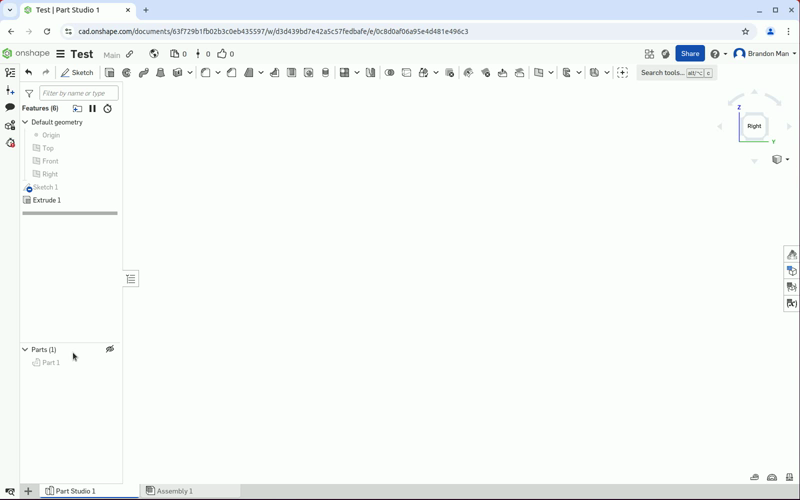
mouse_move(73, 352)
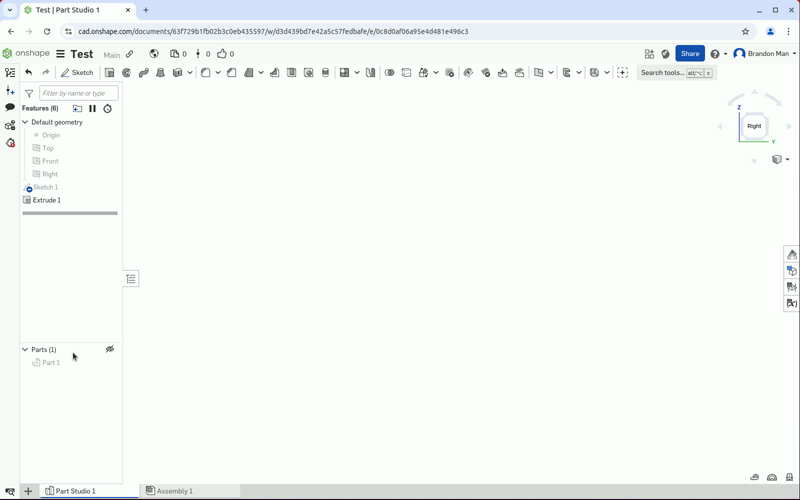
key(shift+y)
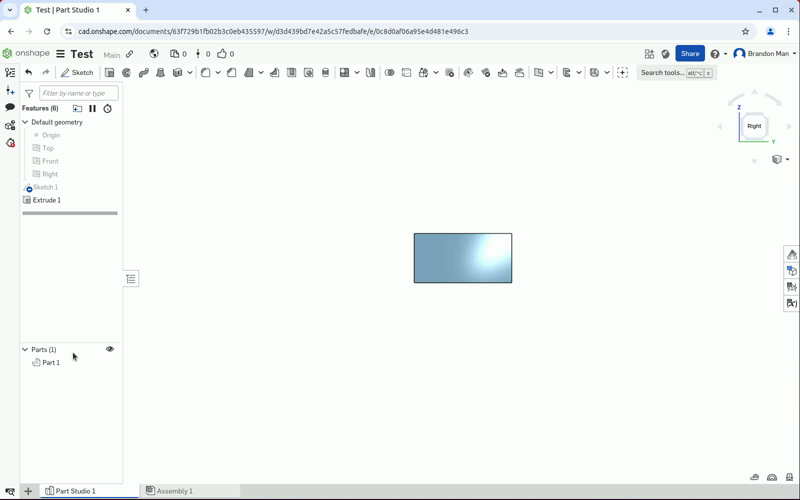
mouse_move(541, 75)
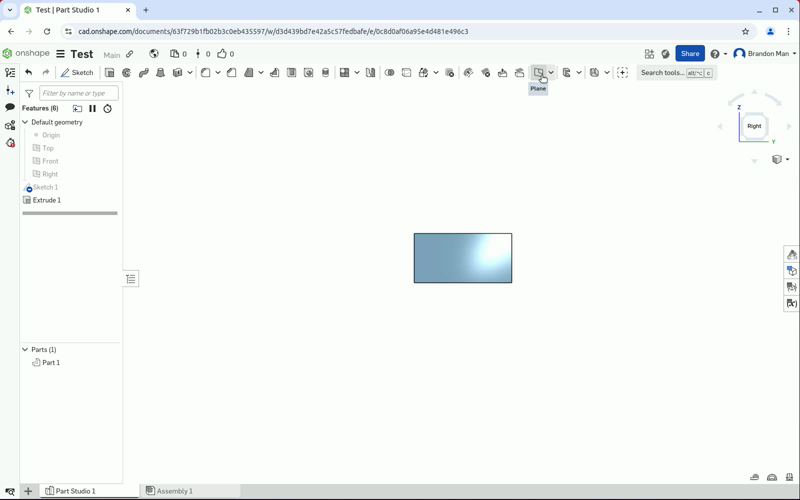
click(541, 75)
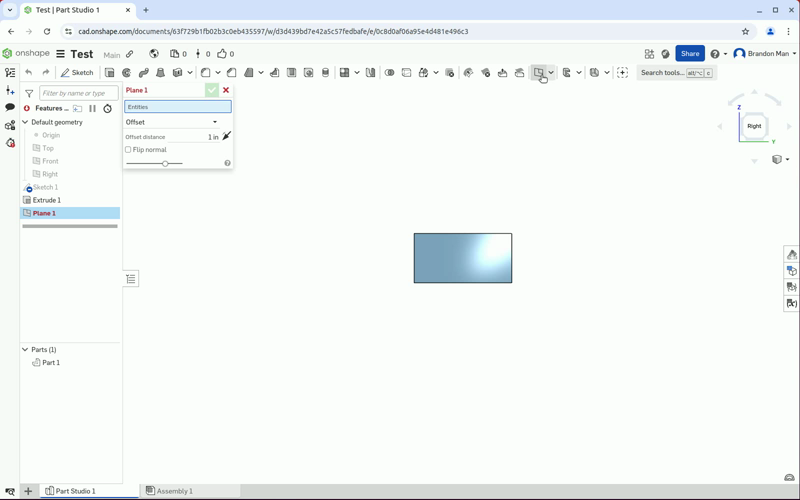
mouse_move(73, 176)
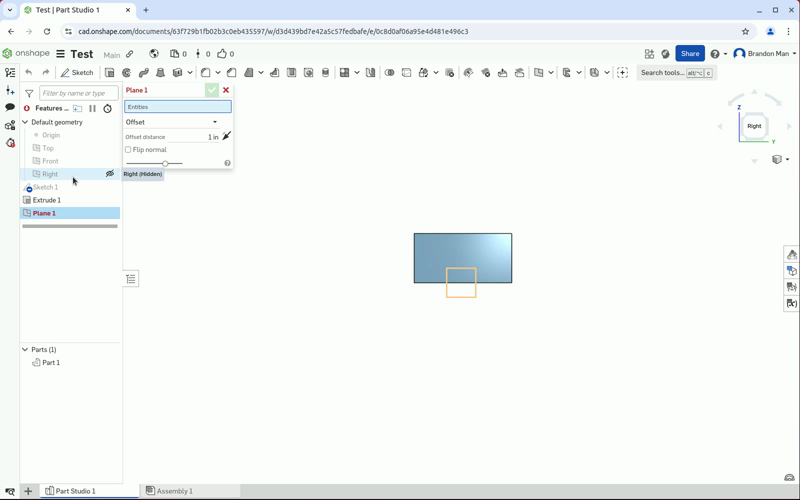
click(73, 176)
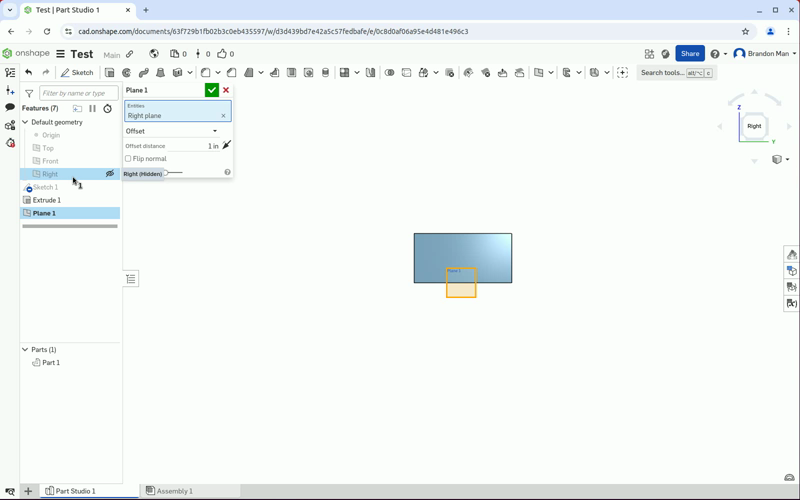
key(tab, 2)
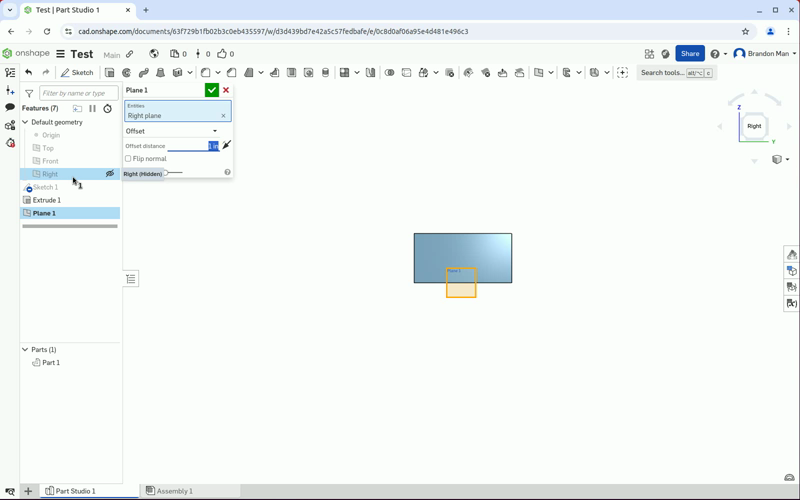
text(10.352)
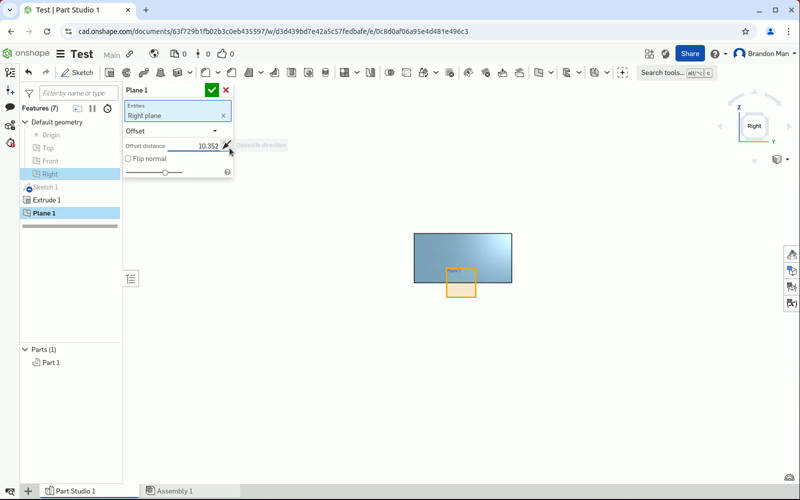
mouse_move(229, 147)
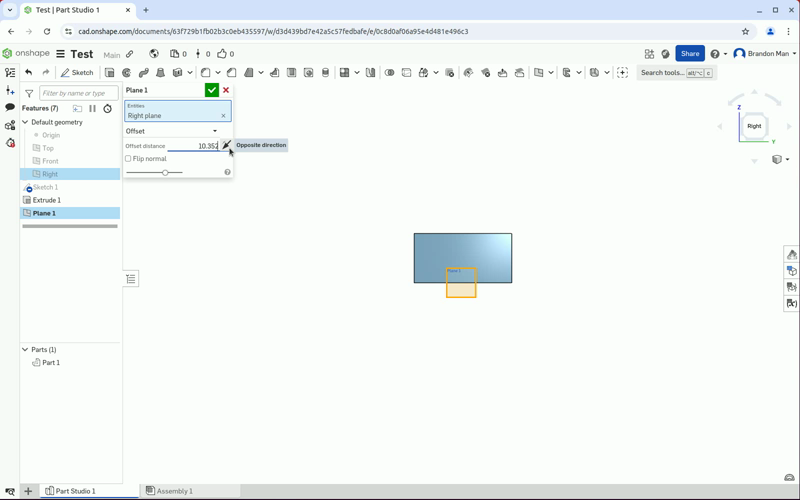
click(229, 147)
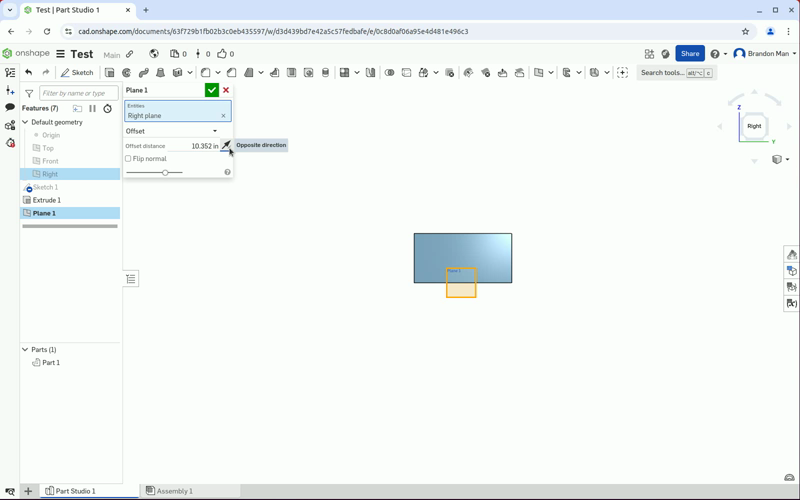
key(enter, 2)
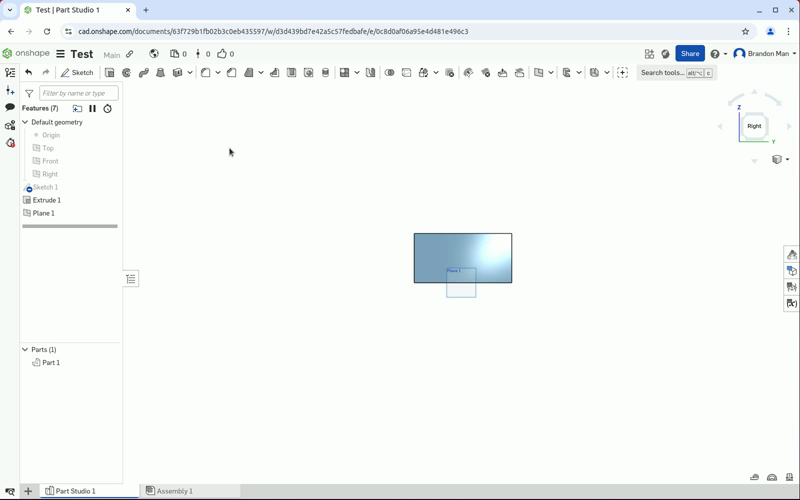
key(shift+s)
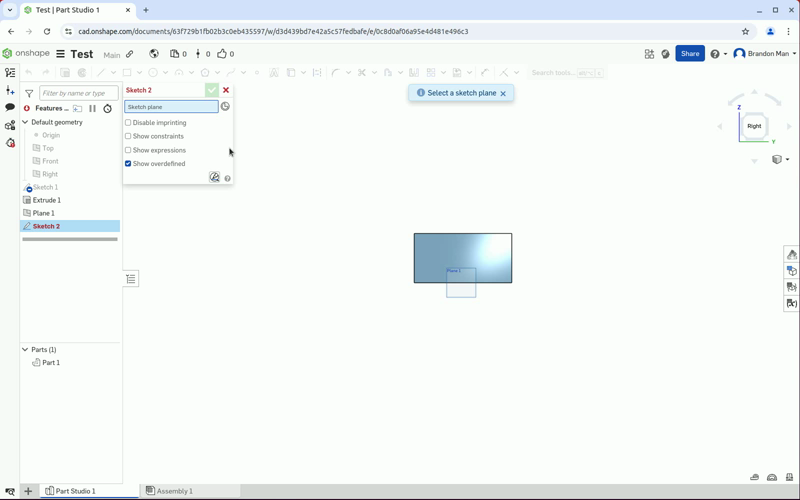
mouse_move(73, 215)
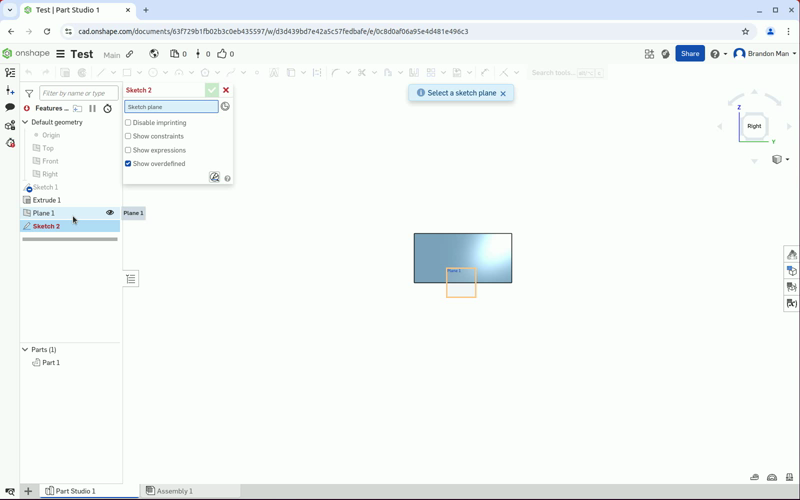
click(73, 215)
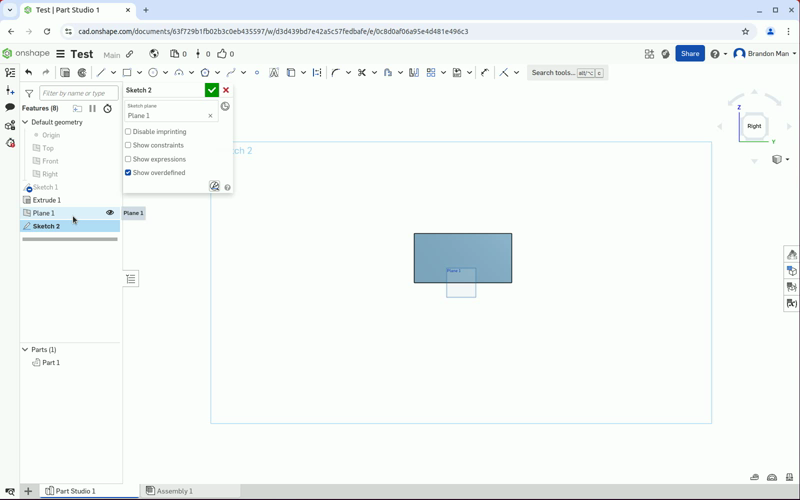
mouse_move(73, 352)
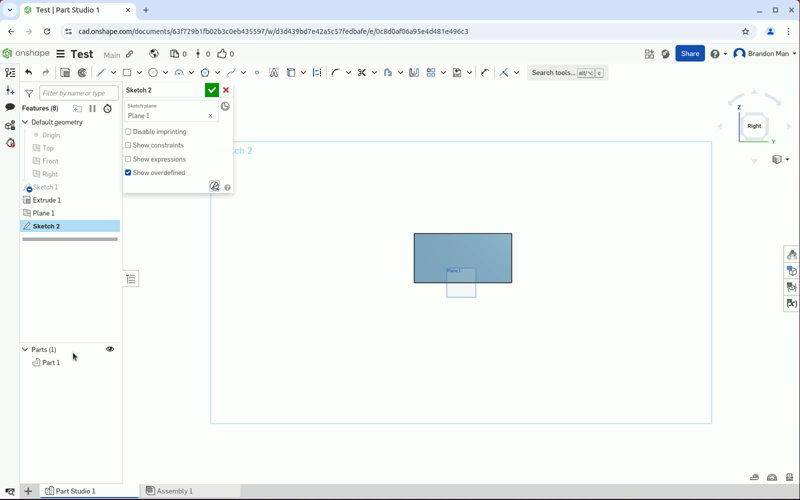
key(y)
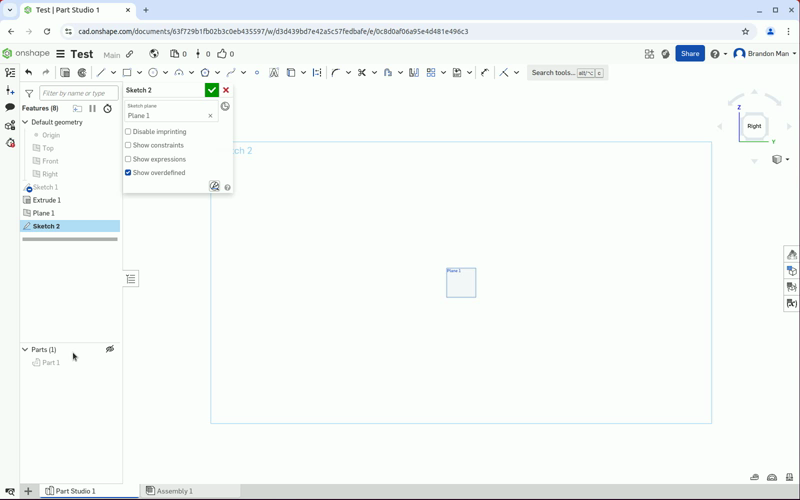
key(l)
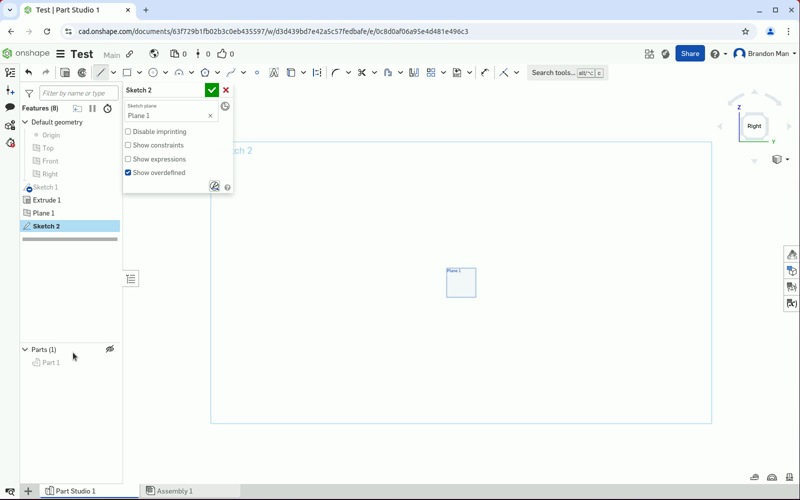
key_down(shift)
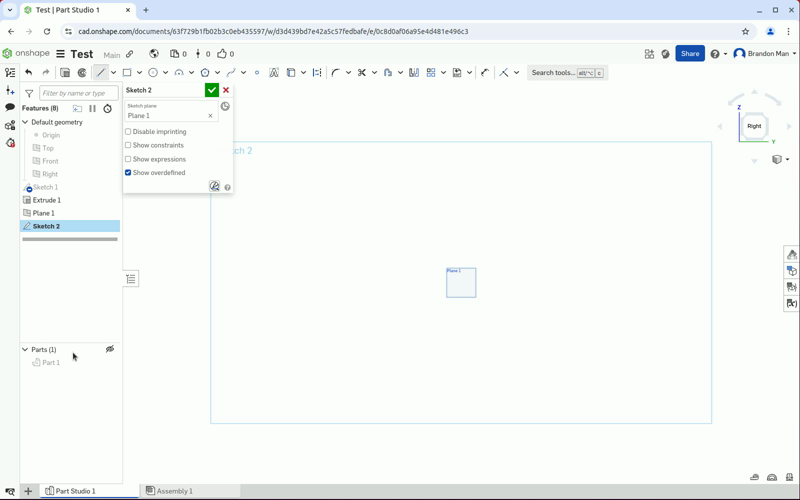
mouse_move(413, 266)
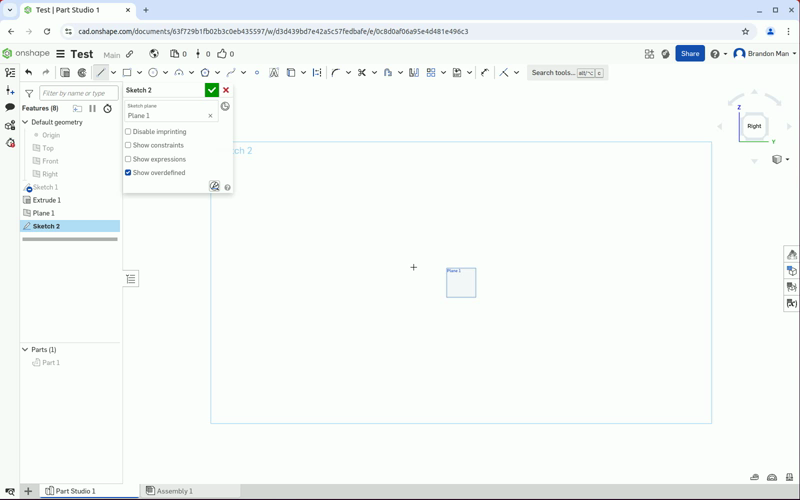
click(413, 266)
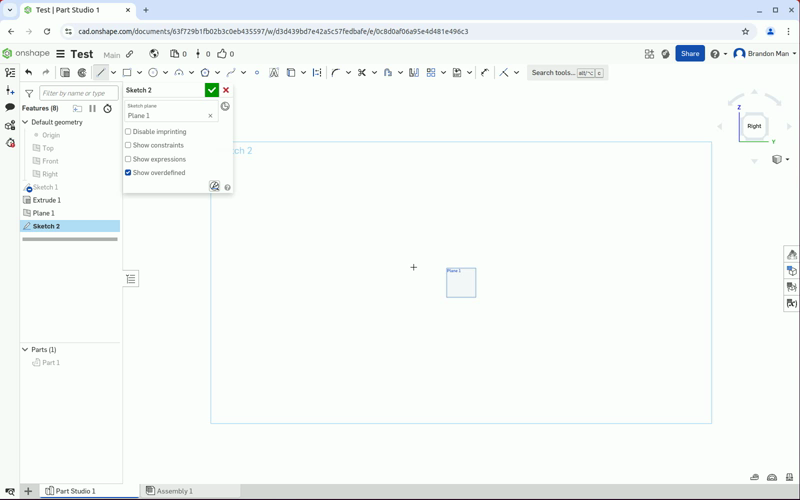
key_up(shift)
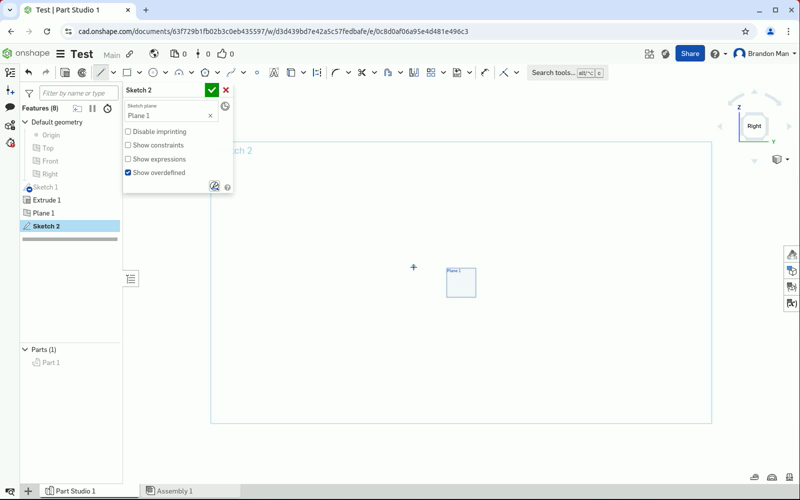
key_down(shift)
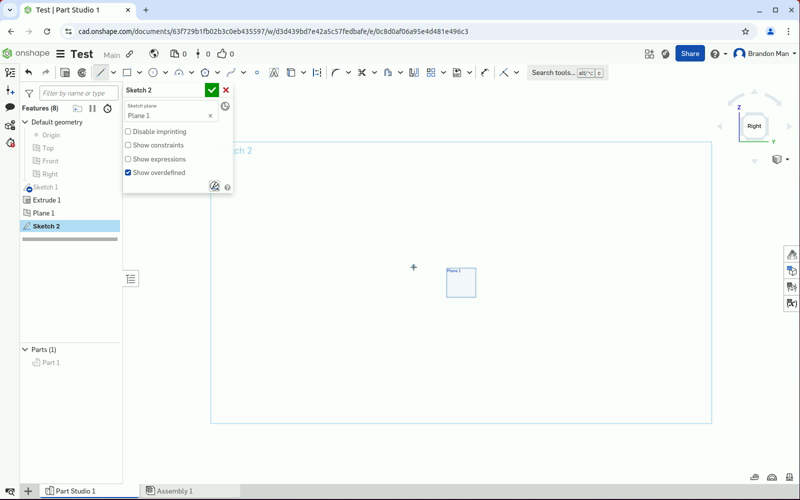
mouse_move(511, 266)
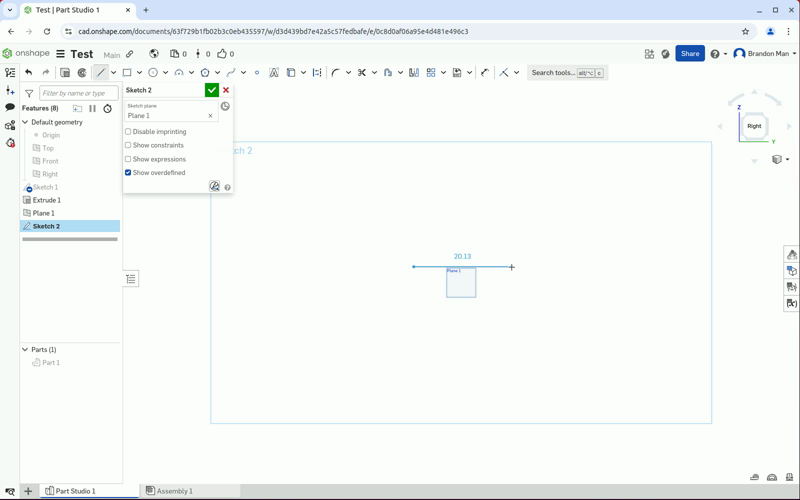
click(511, 266)
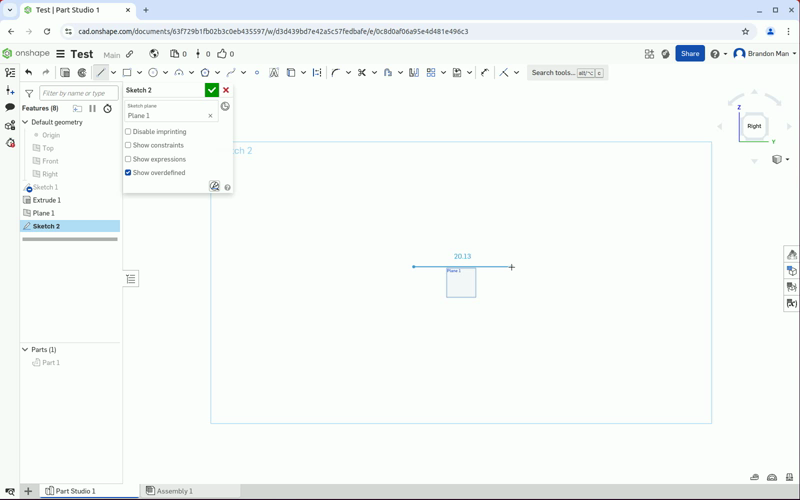
key_up(shift)
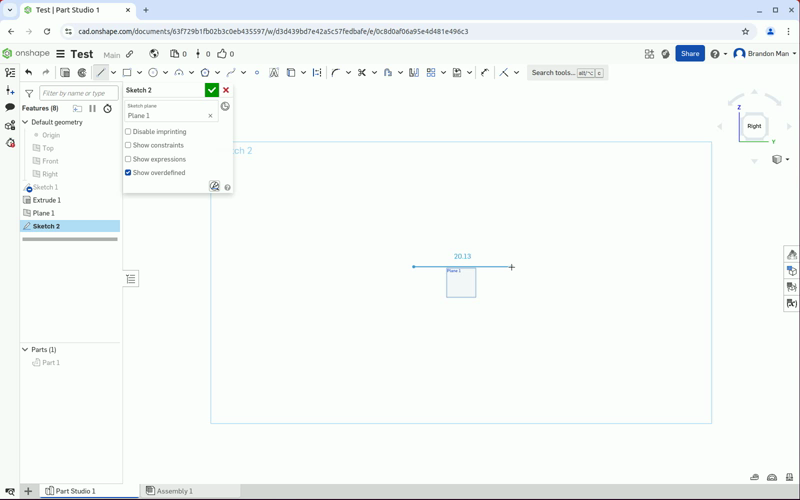
key_down(shift)
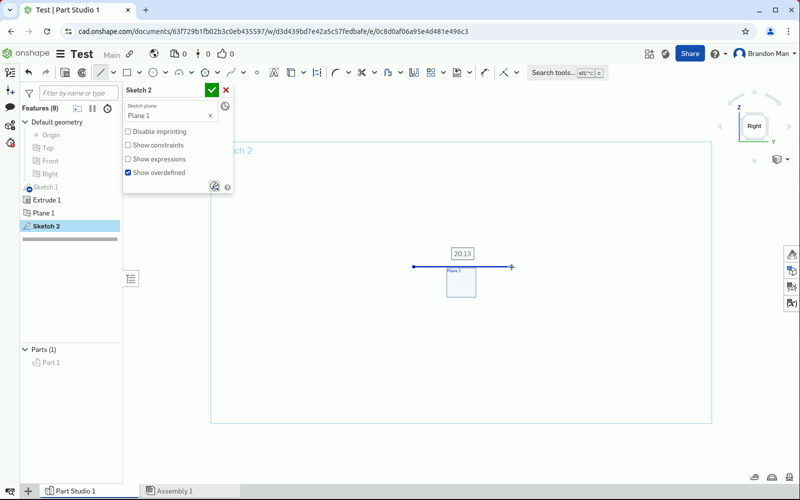
mouse_move(541, 266)
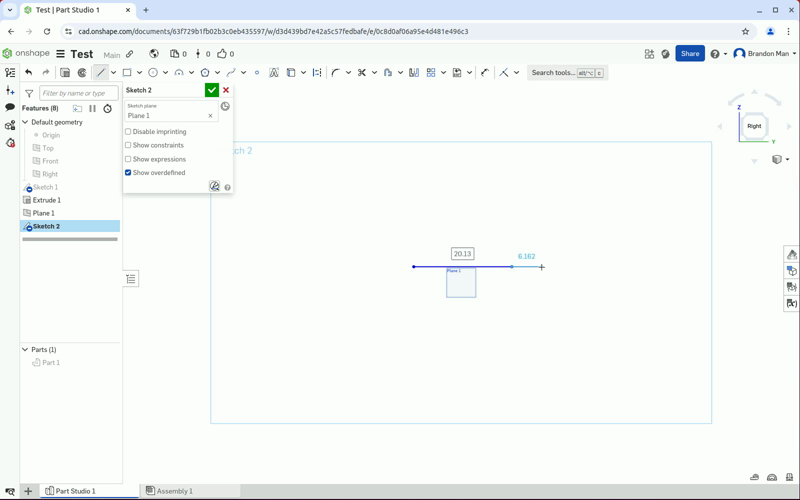
mouse_move(511, 250)
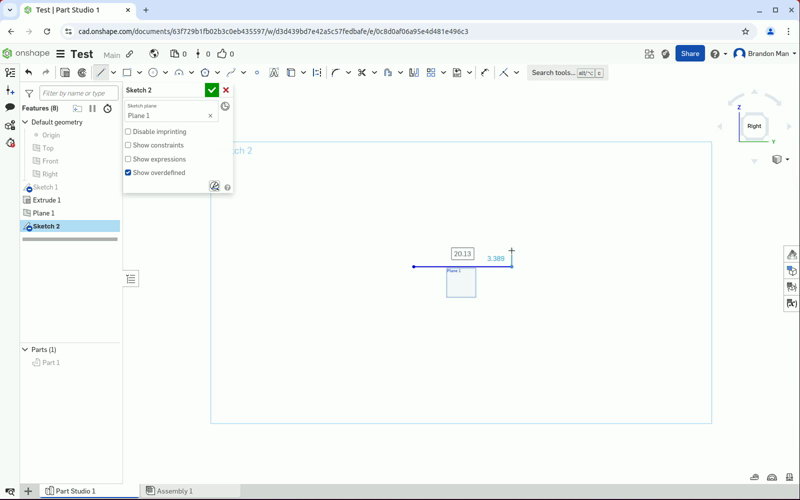
click(511, 250)
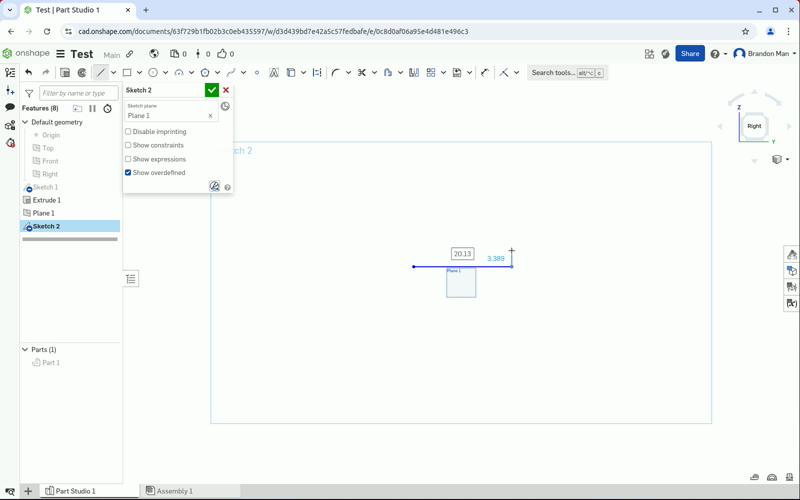
key_up(shift)
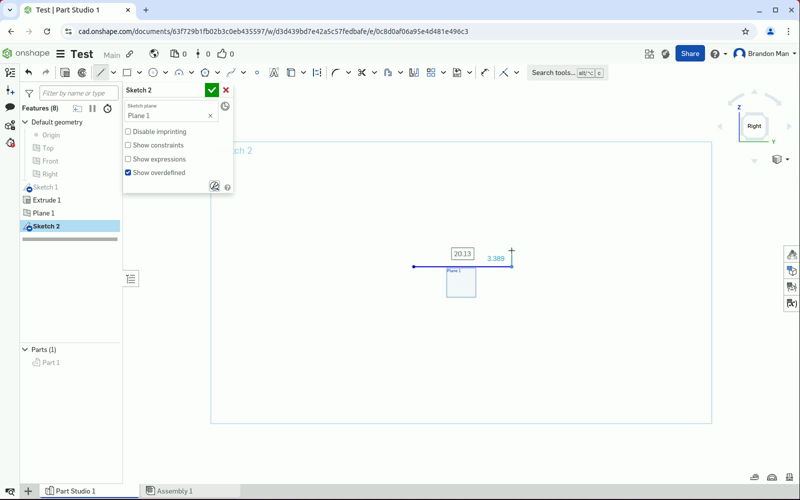
key_down(shift)
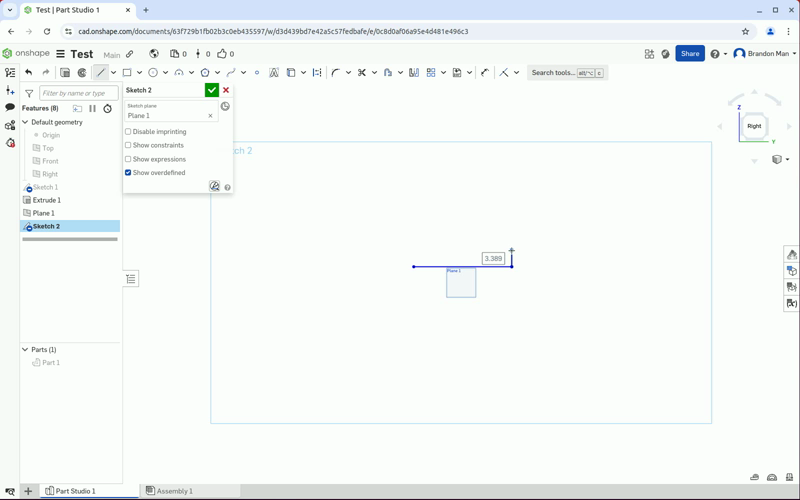
mouse_move(413, 250)
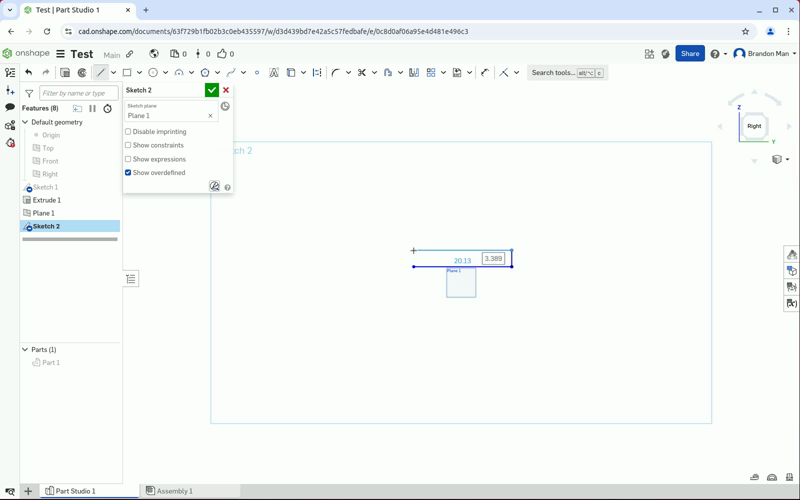
click(413, 250)
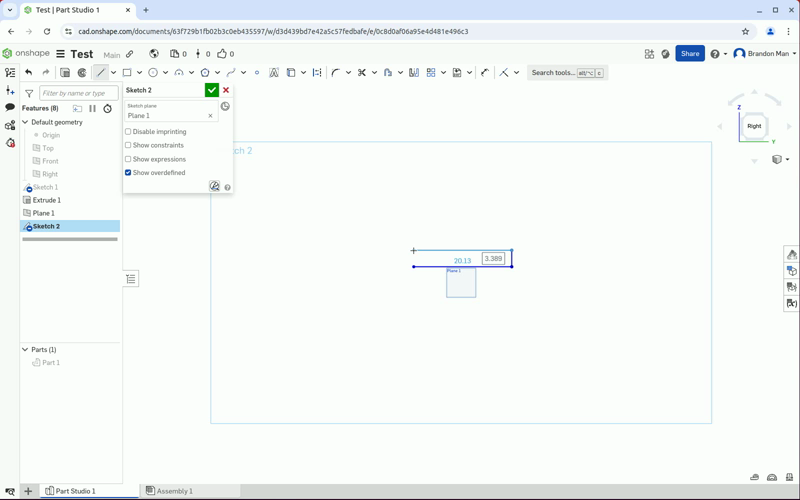
key_up(shift)
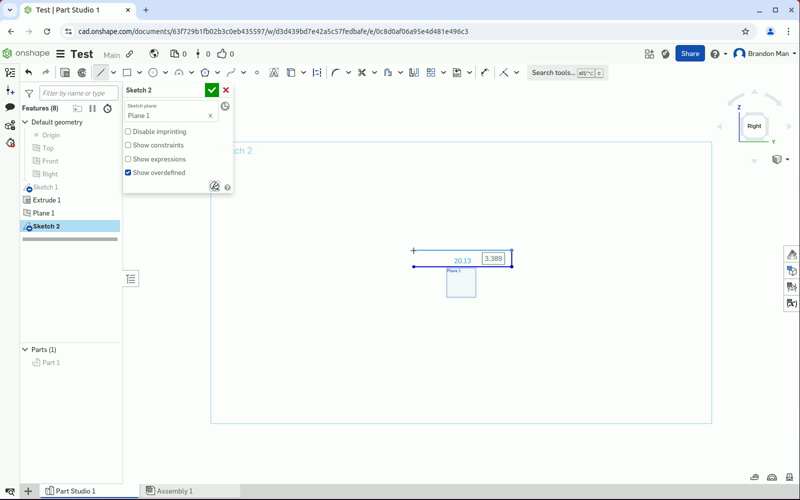
mouse_move(444, 250)
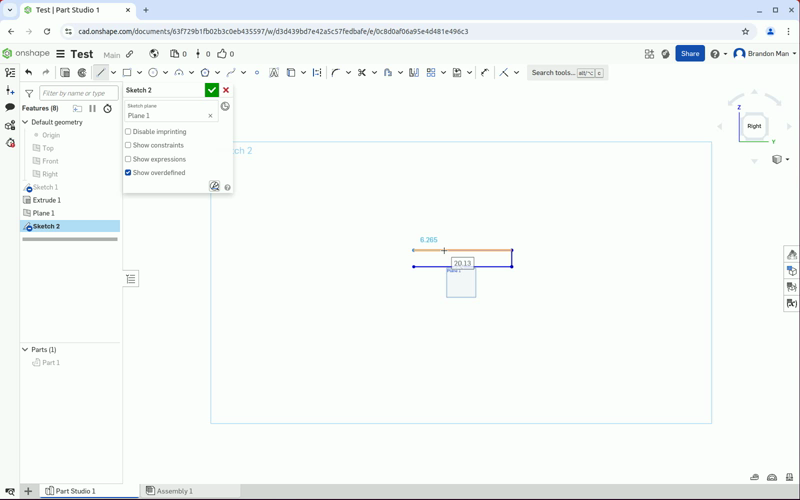
key_down(shift)
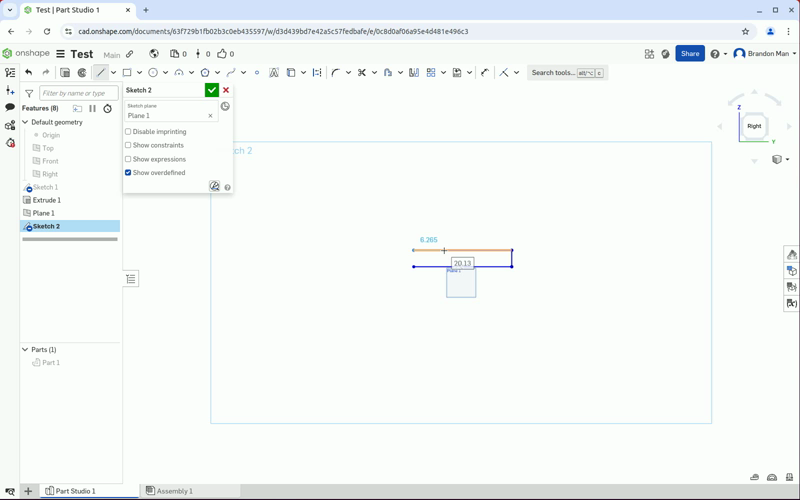
mouse_move(413, 266)
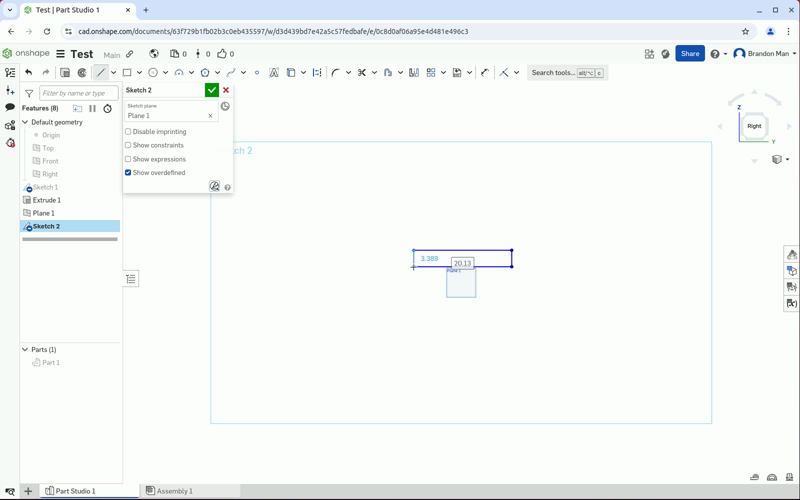
key_up(shift)
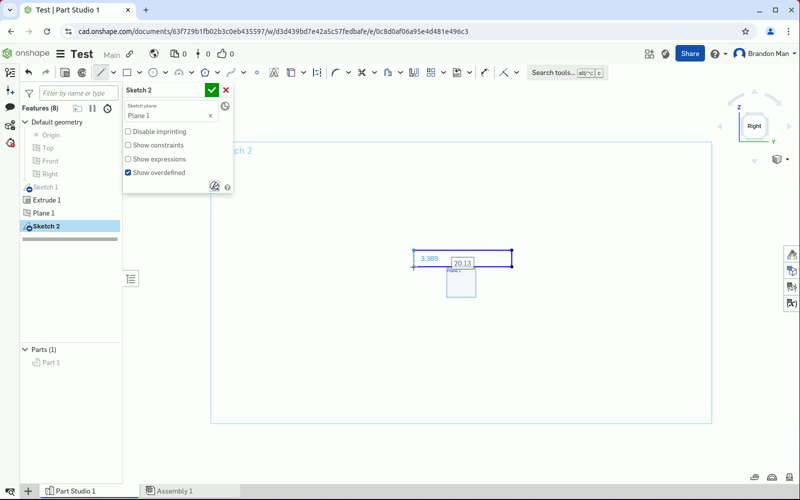
click(413, 266)
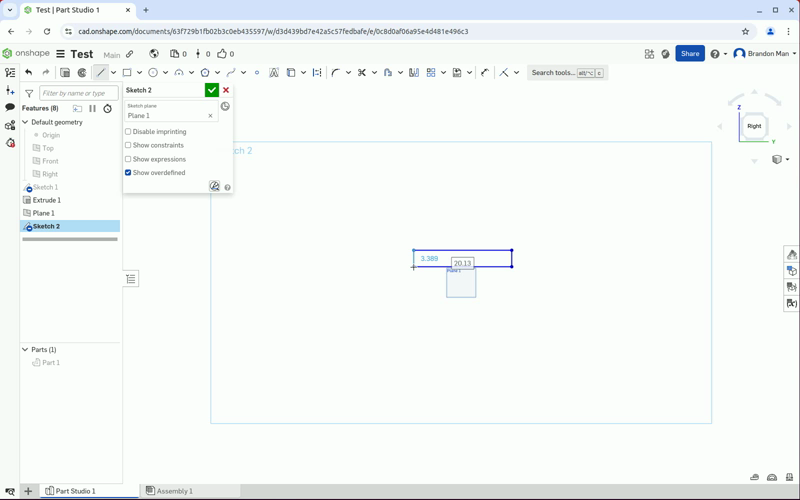
key(esc)
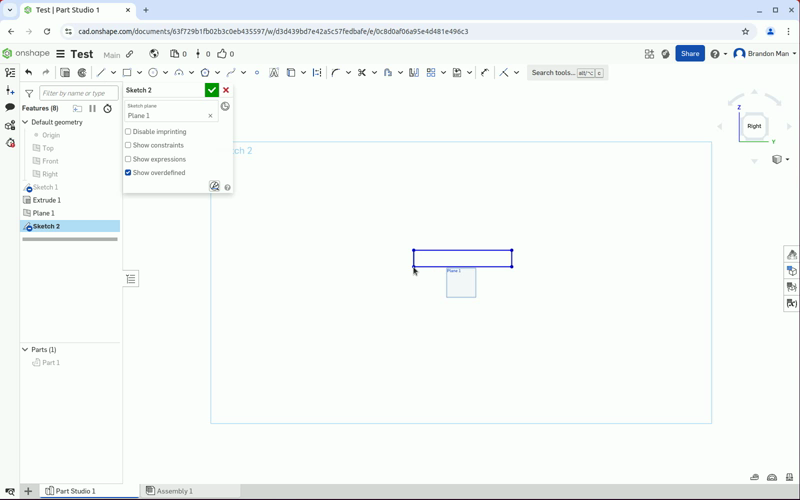
mouse_move(438, 260)
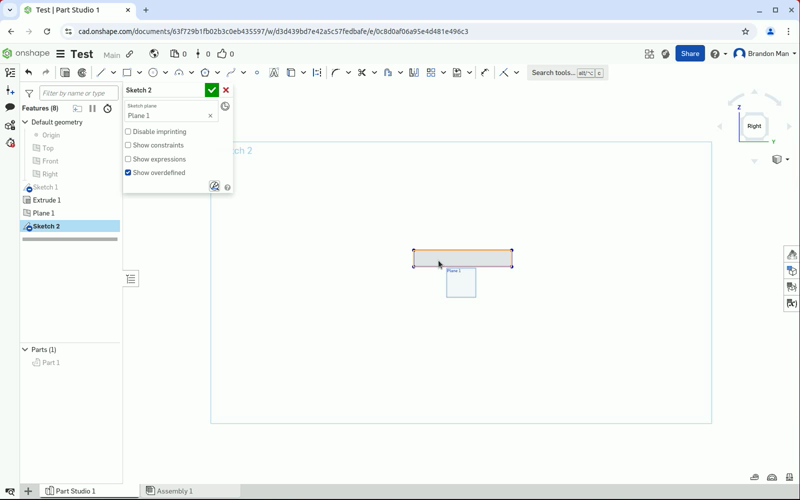
scroll(6)
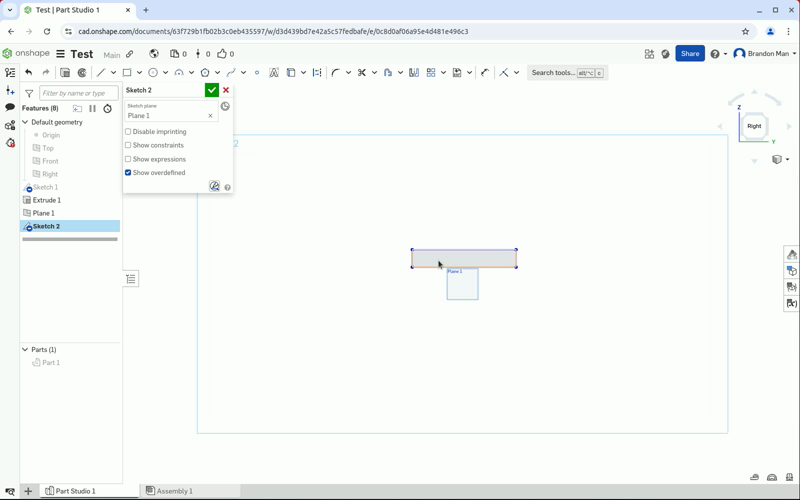
scroll(6)
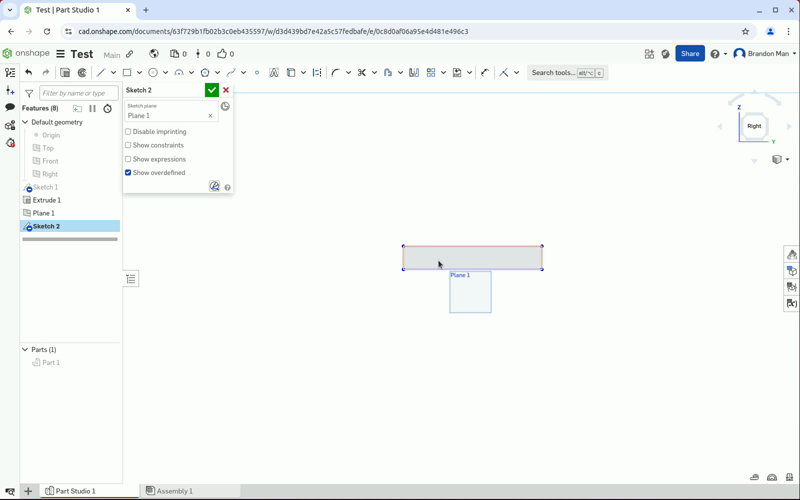
scroll(6)
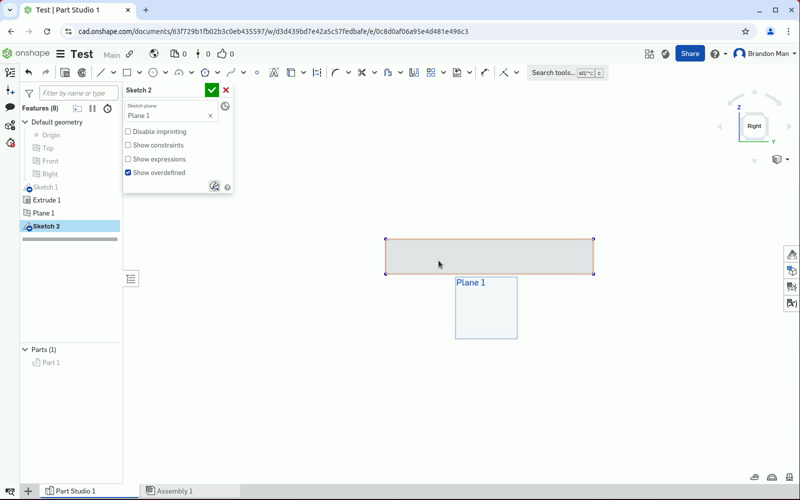
scroll(6)
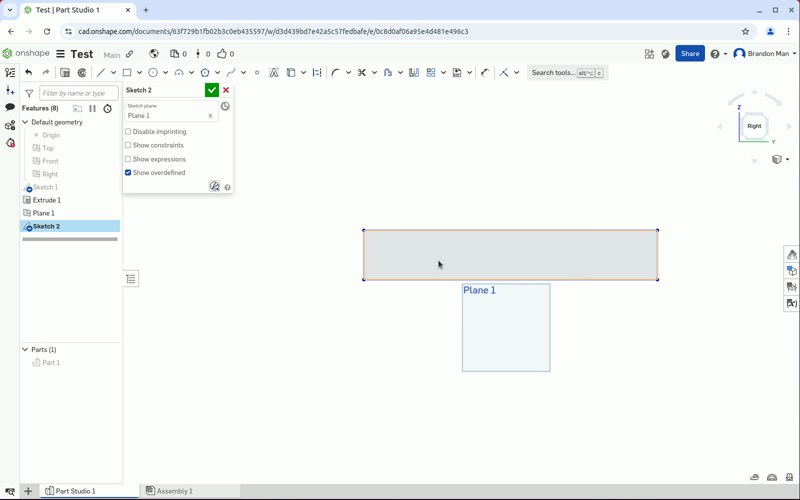
scroll(6)
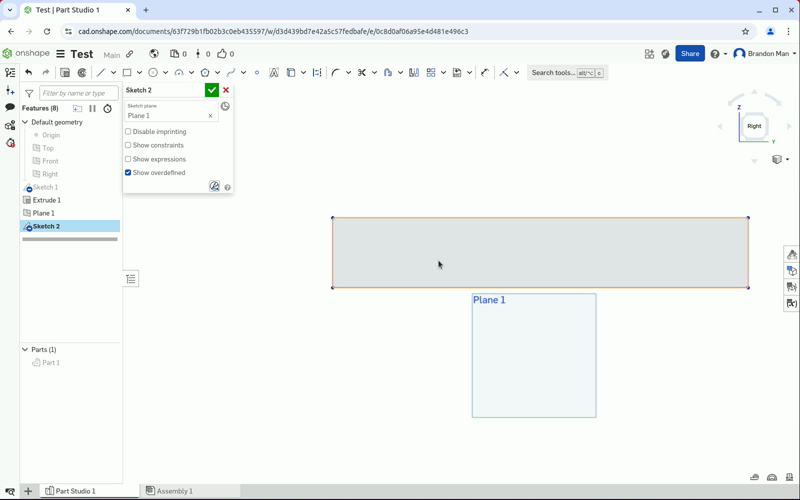
scroll(6)
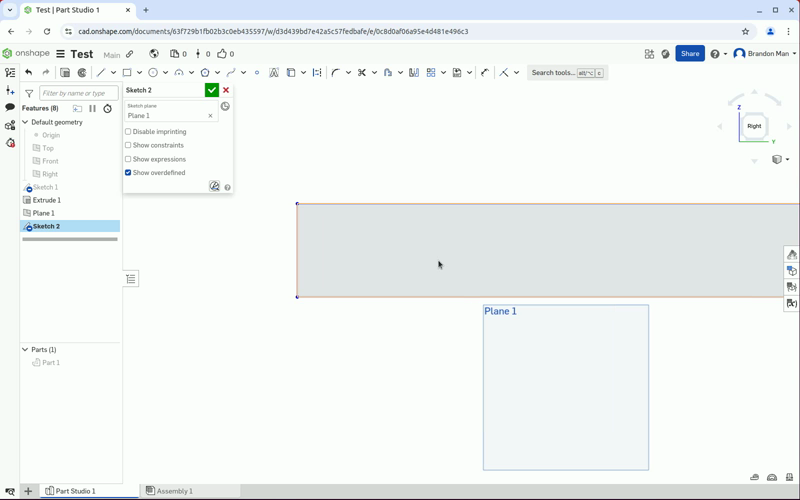
scroll(6)
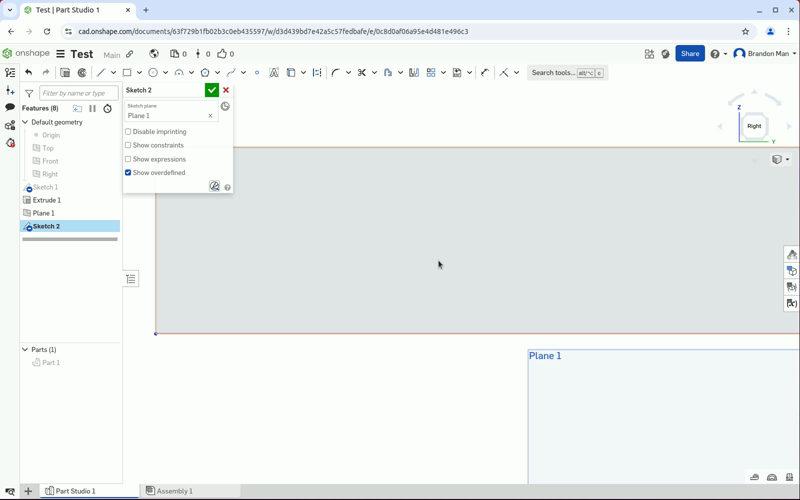
click(438, 260)
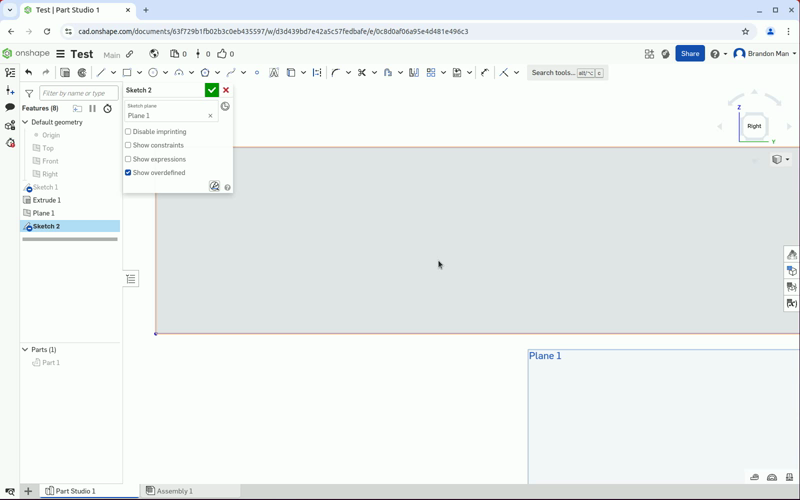
scroll(-6)
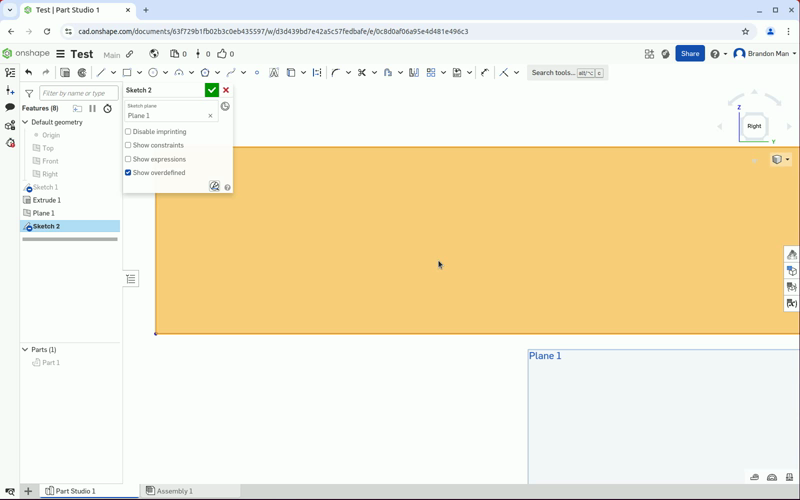
scroll(-6)
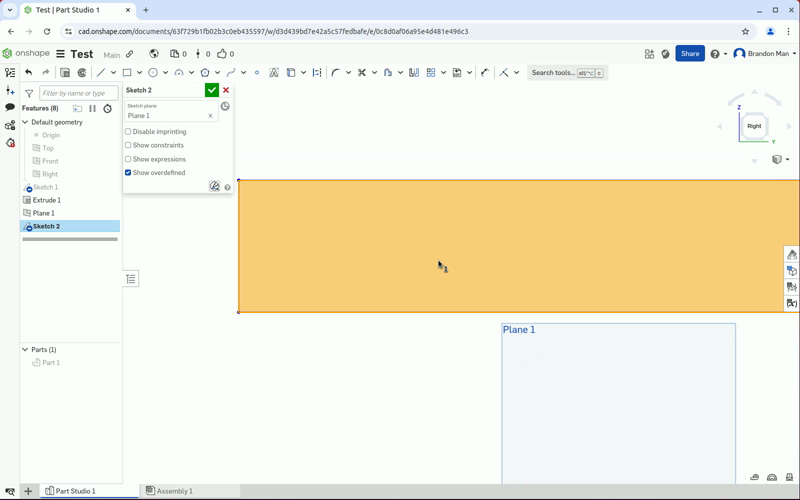
scroll(-6)
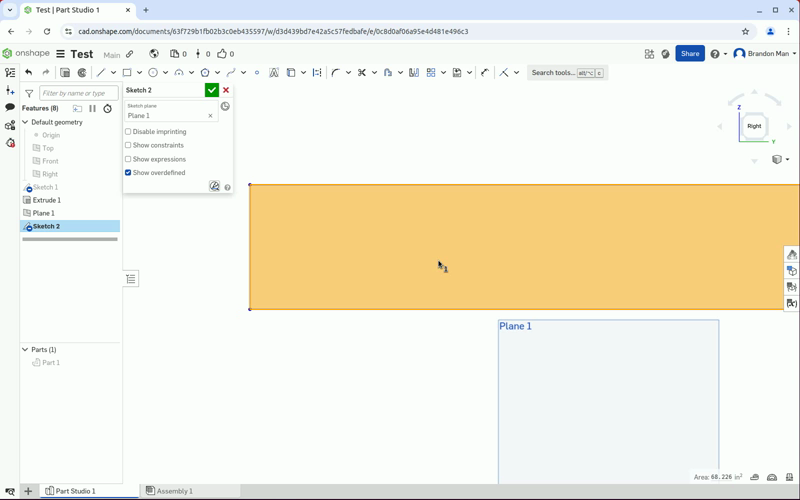
scroll(-6)
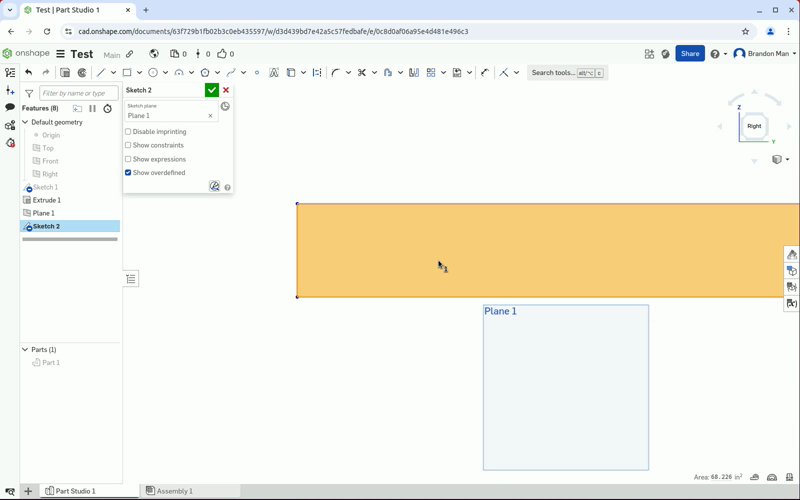
scroll(-6)
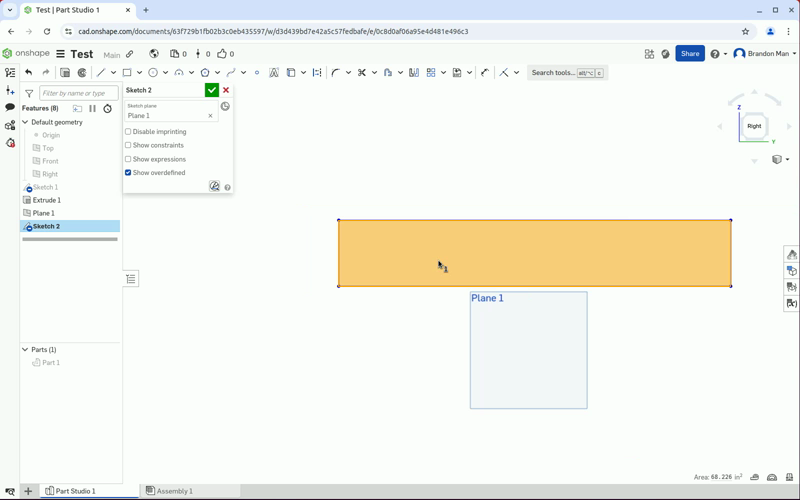
scroll(-6)
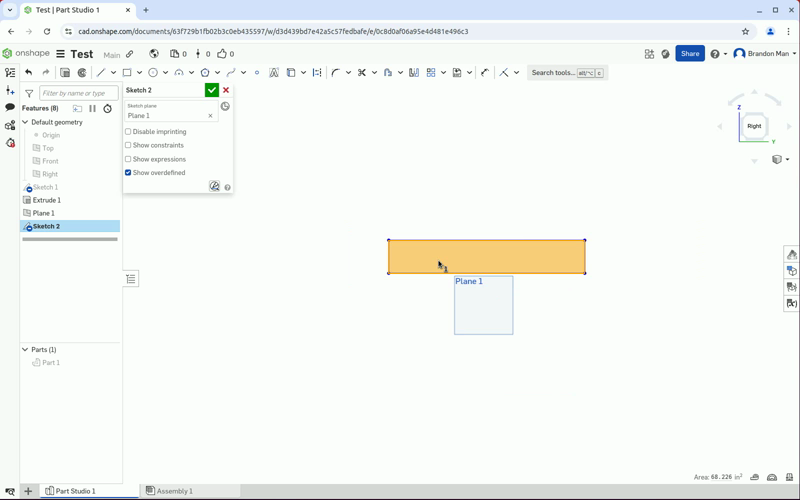
scroll(-6)
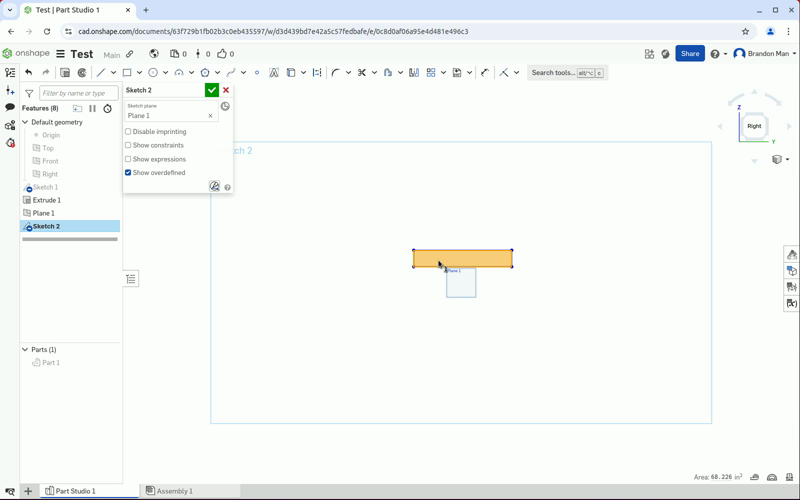
mouse_move(73, 352)
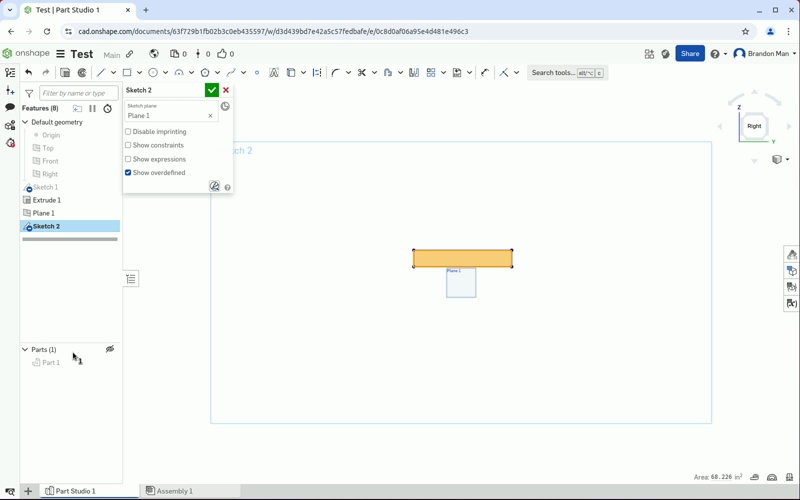
key(shift+y)
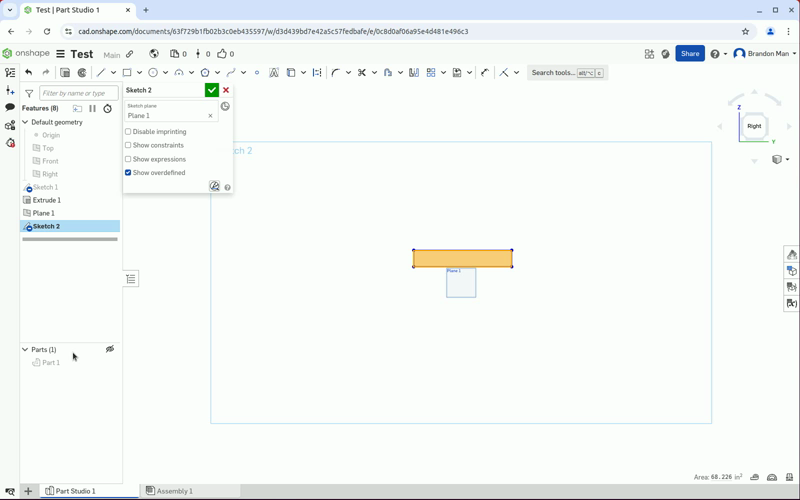
key(shift+e)
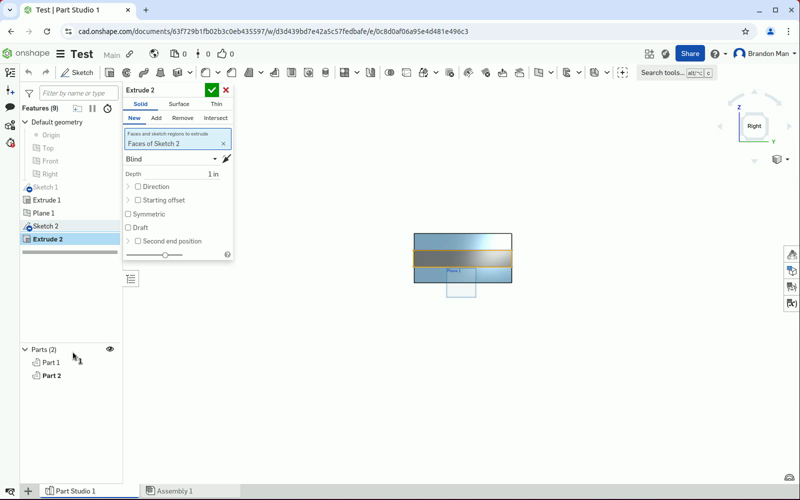
mouse_move(143, 106)
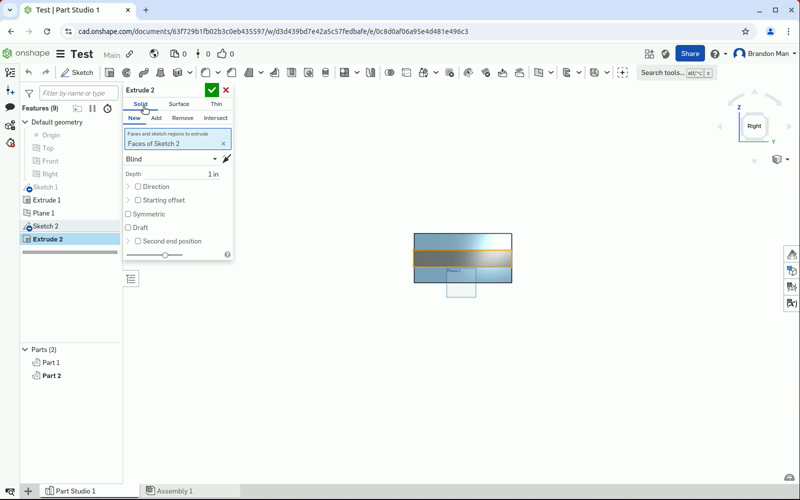
click(143, 106)
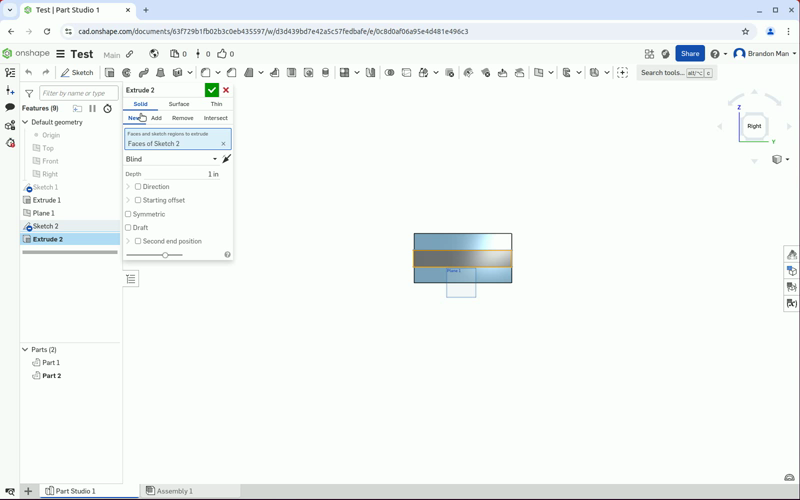
mouse_move(137, 120)
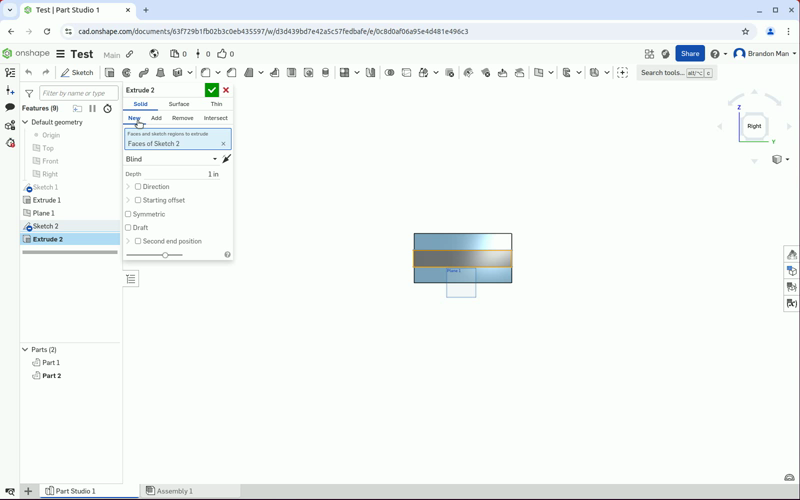
click(137, 120)
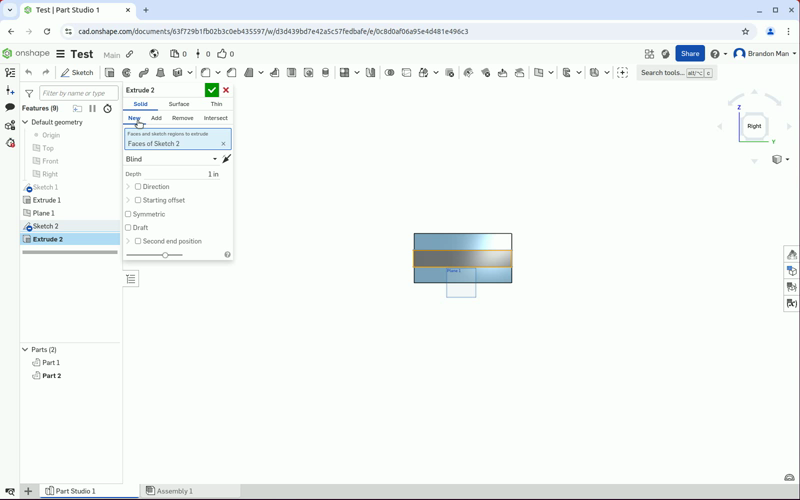
key(tab, 4)
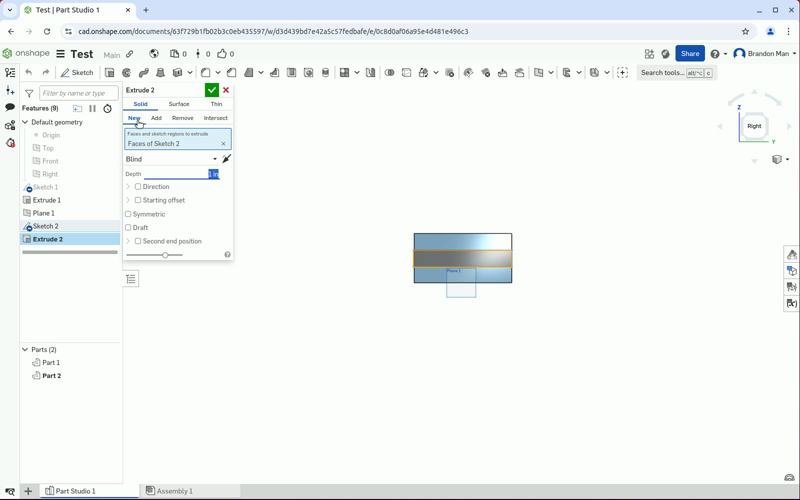
text(5.055)
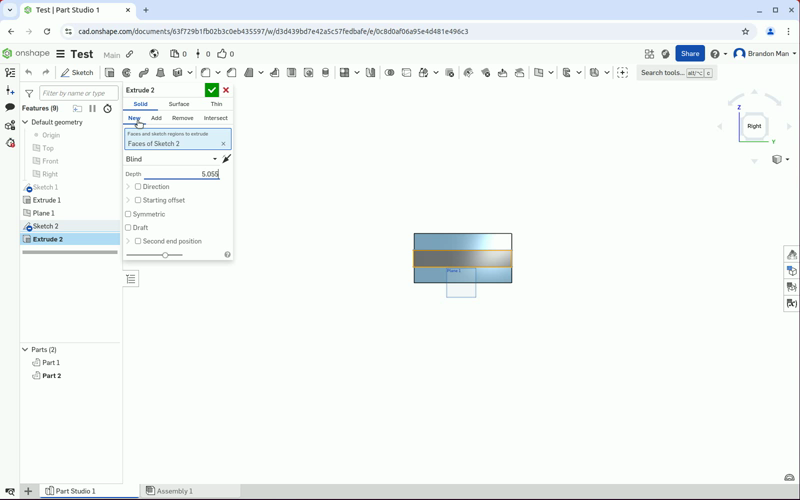
key(enter)
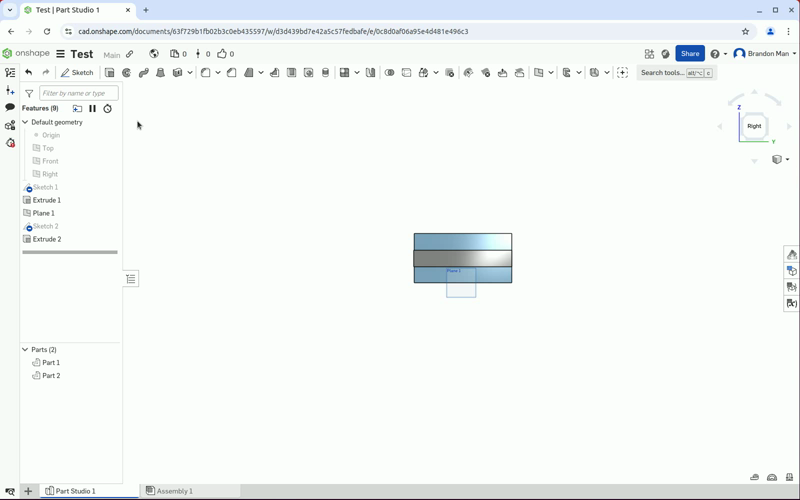
key(shift+h)
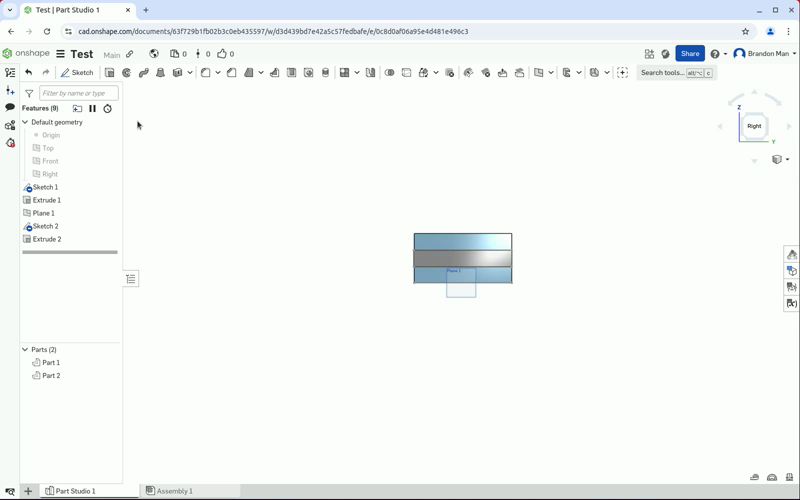
key(shift+h)
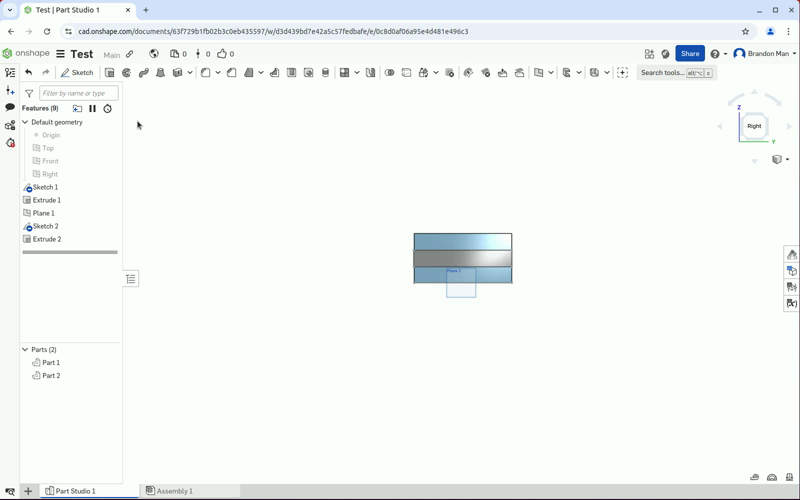
key(shift+7)
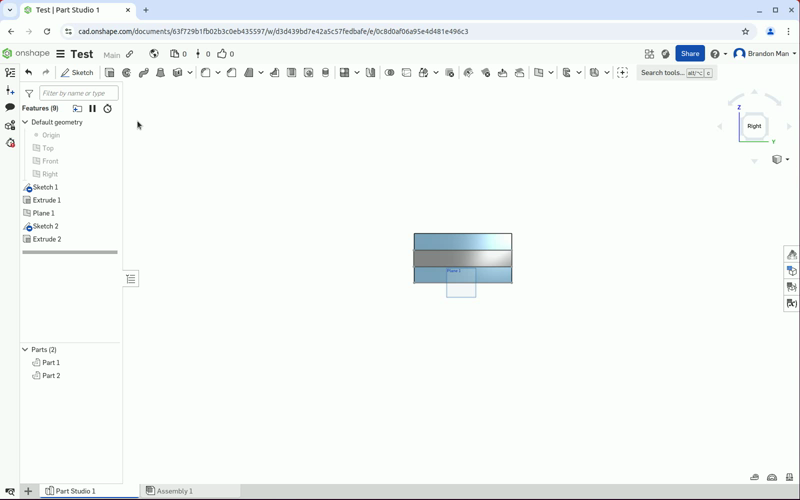
key(right, 2)
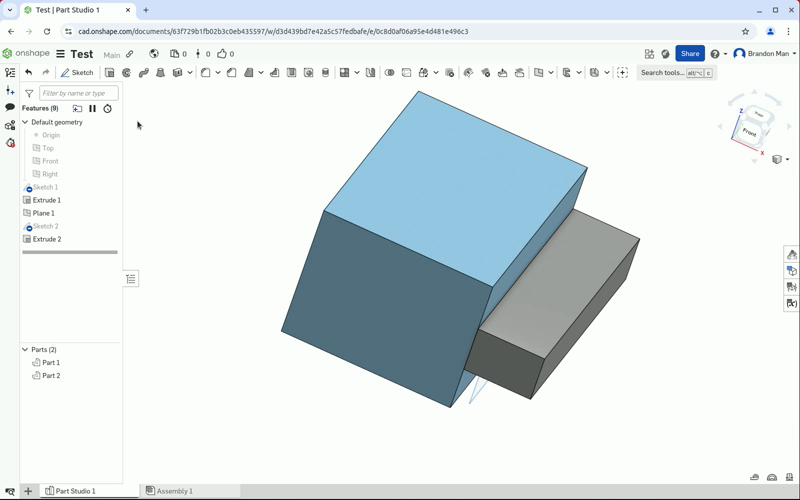
key(down, 2)
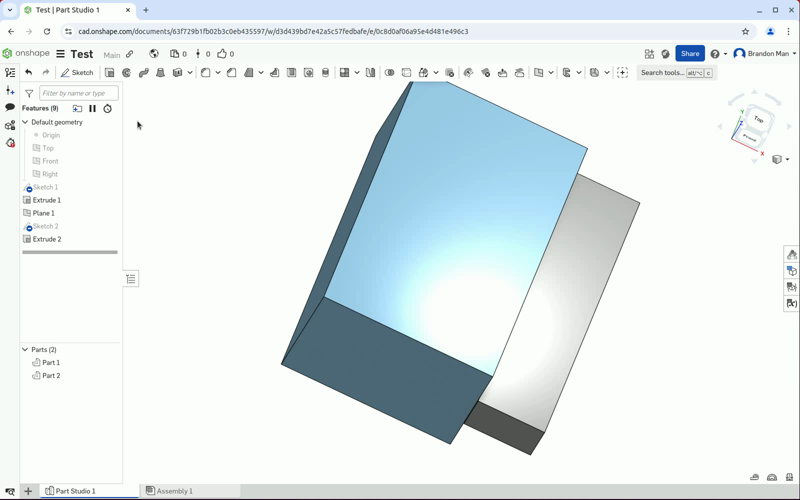
key(up, 2)
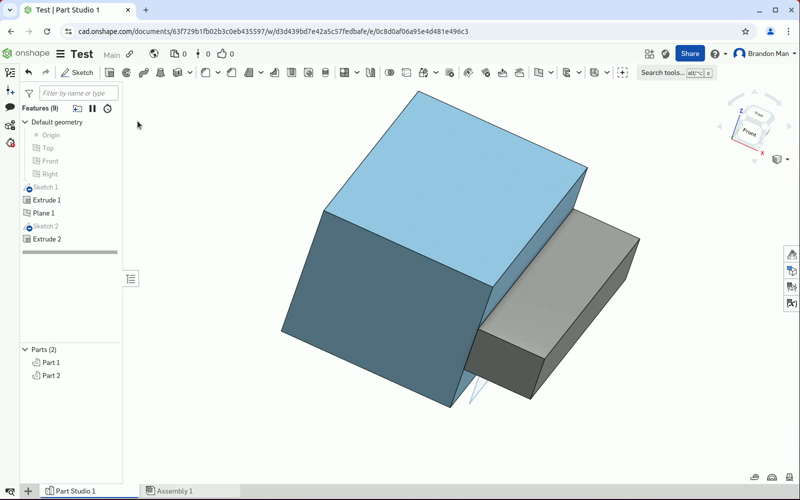
key(left, 2)
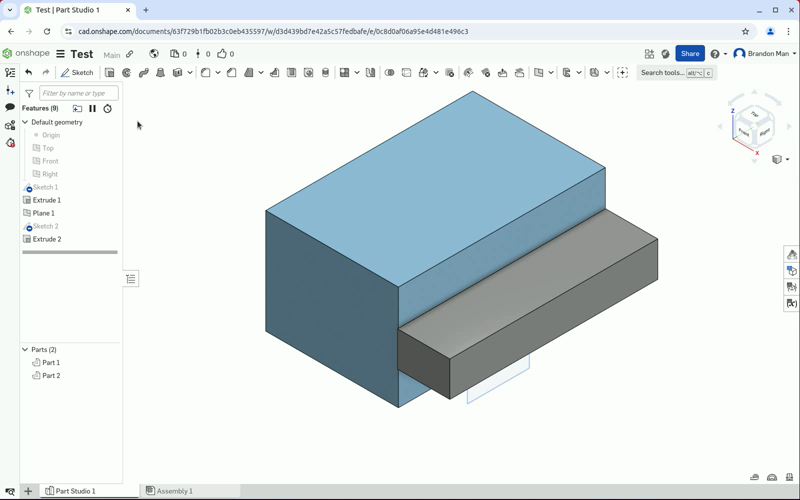
mouse_move(73, 189)
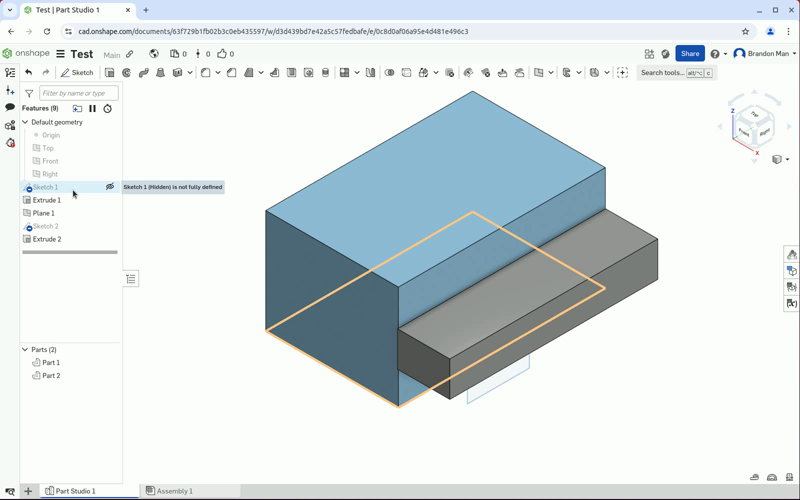
click(73, 189)